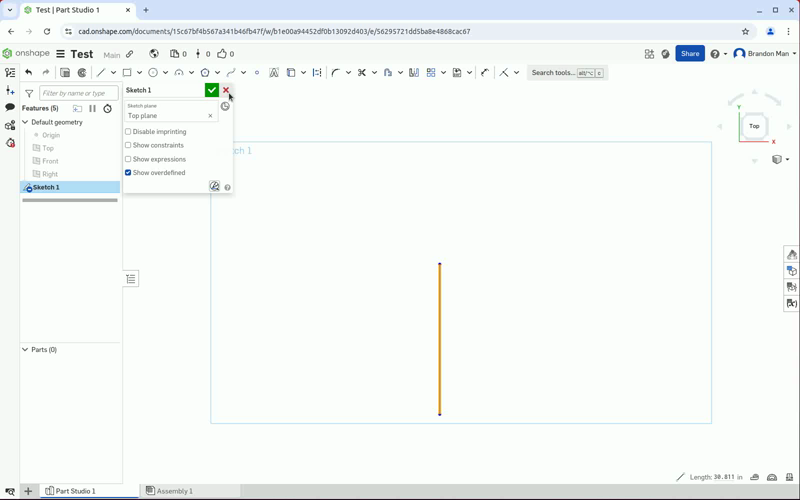
key(shift+h)
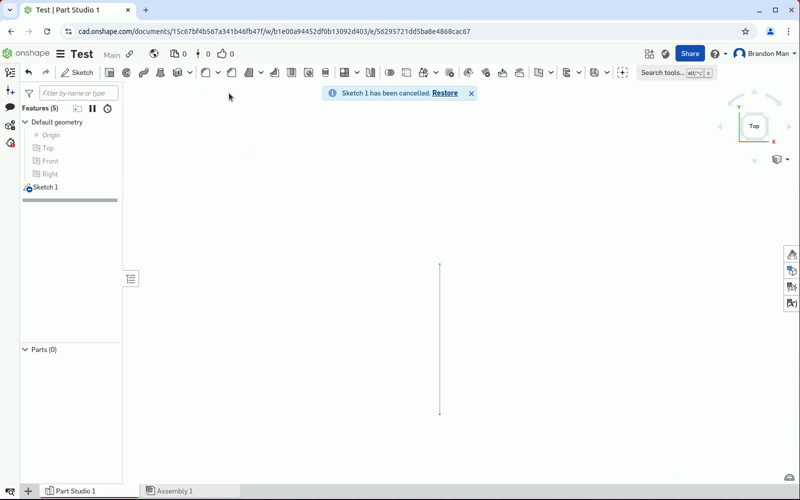
key(shift+s)
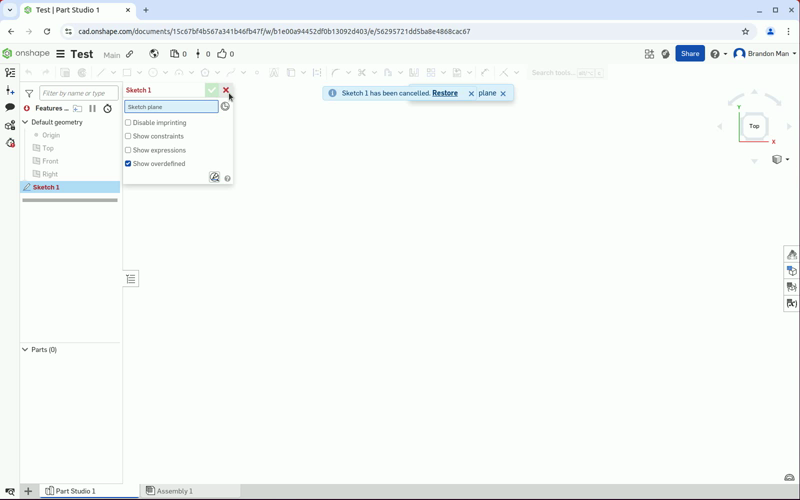
mouse_move(73, 150)
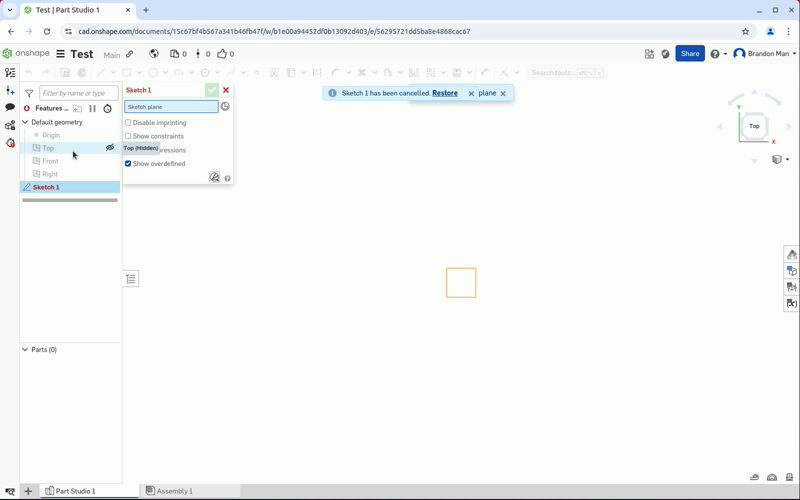
click(73, 150)
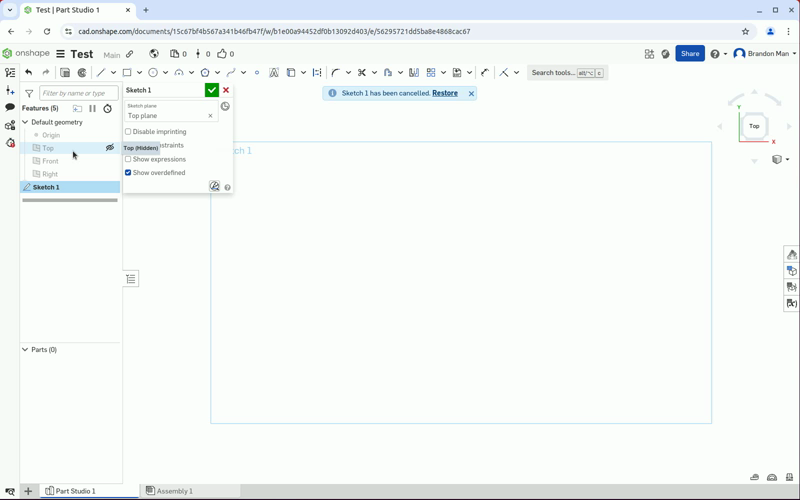
mouse_move(73, 352)
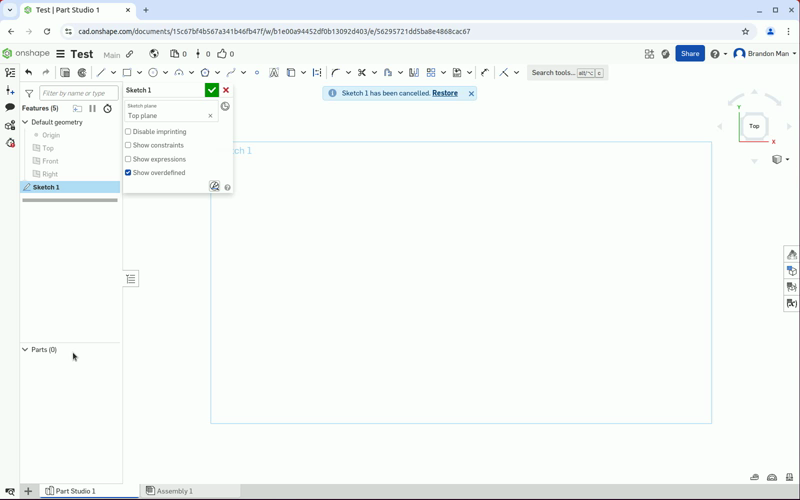
key(y)
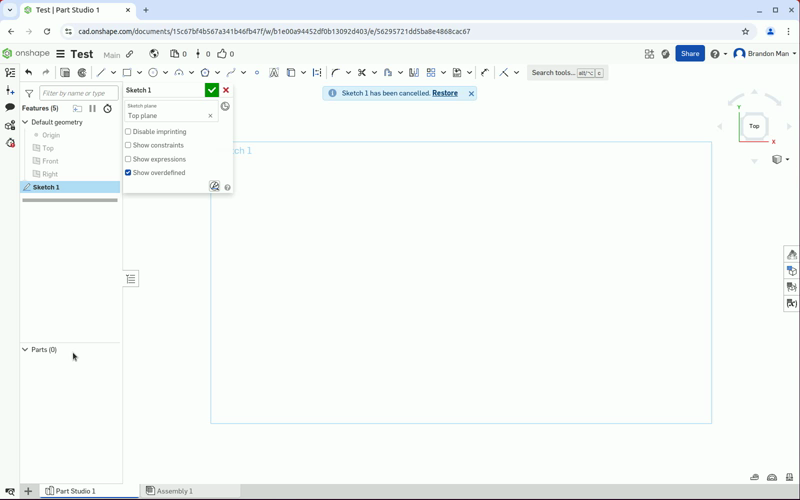
key(l)
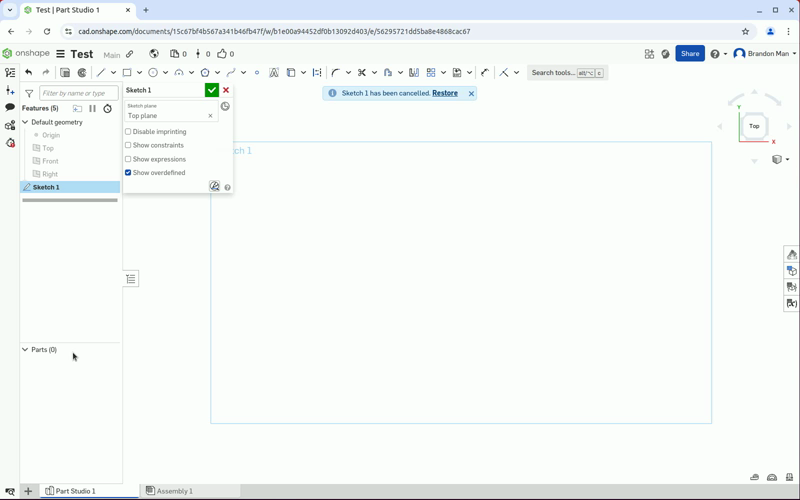
key_down(shift)
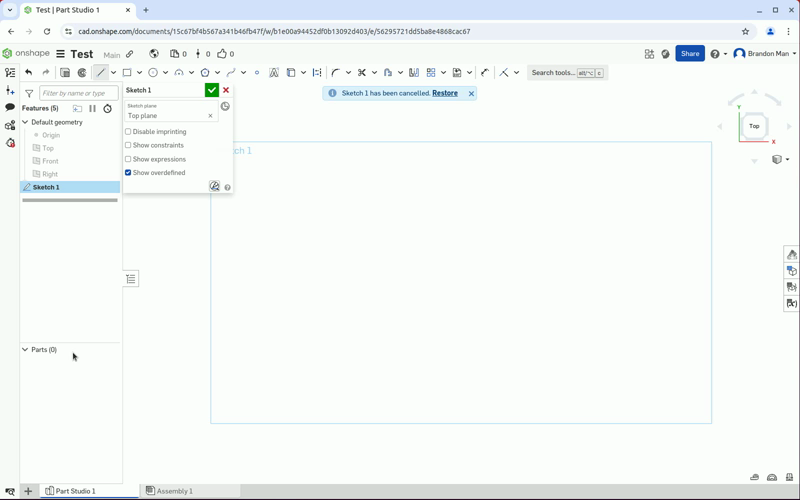
mouse_move(399, 343)
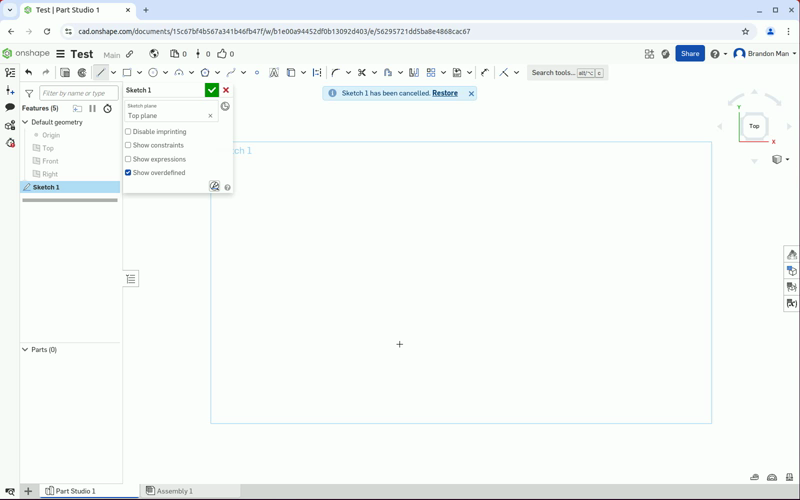
click(399, 343)
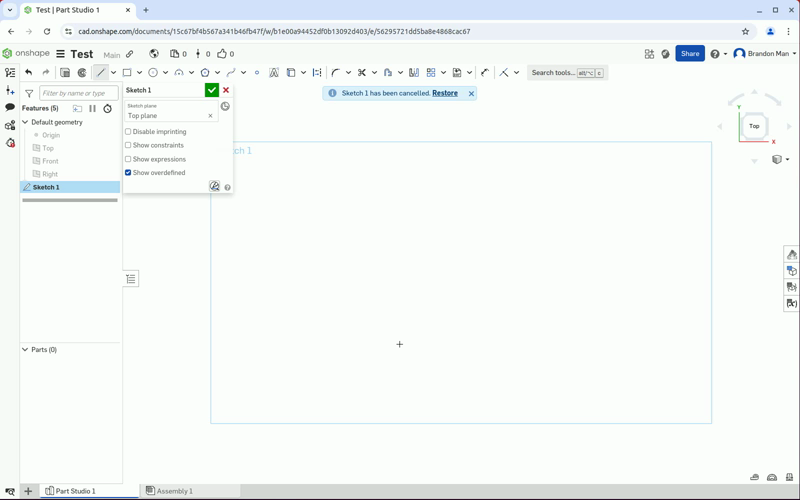
key_up(shift)
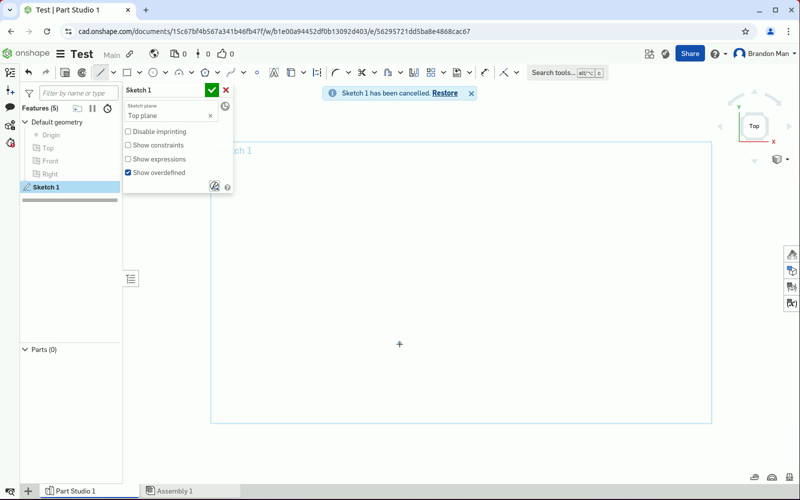
key_down(shift)
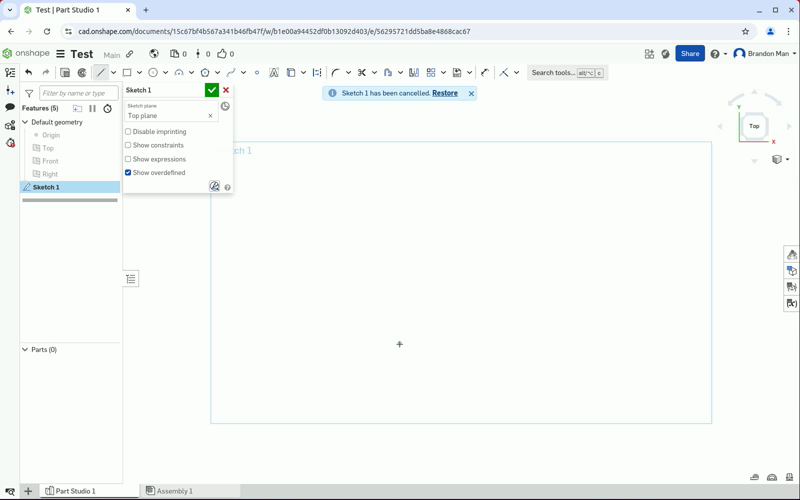
mouse_move(521, 343)
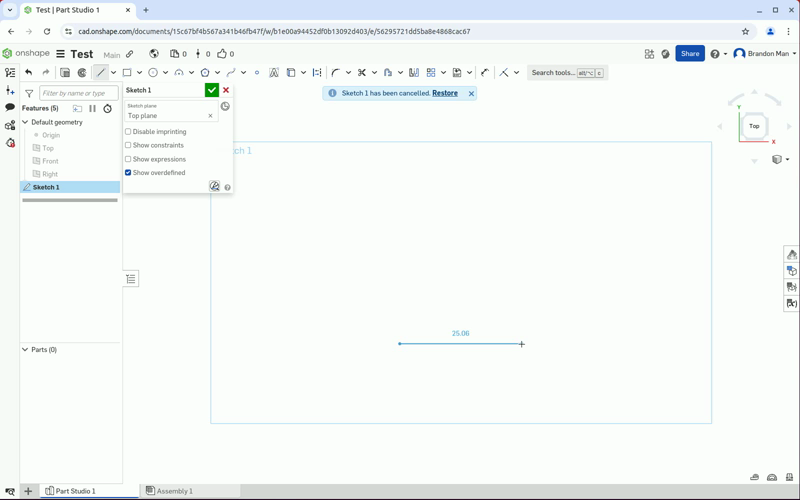
click(521, 343)
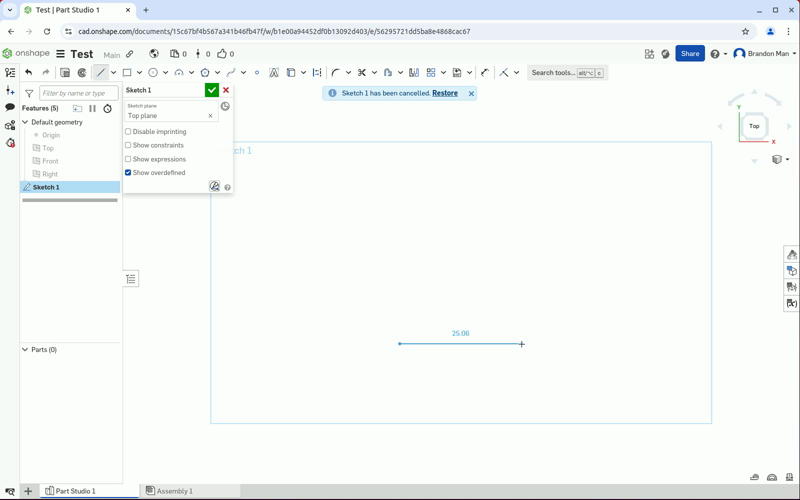
key_up(shift)
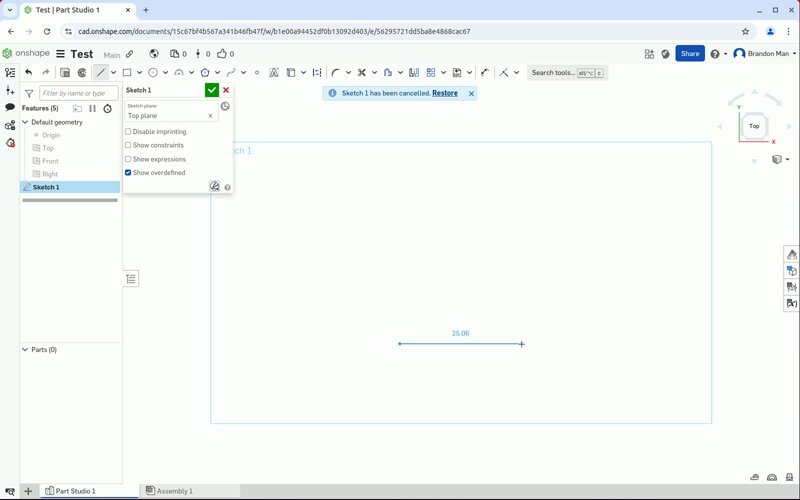
key_down(shift)
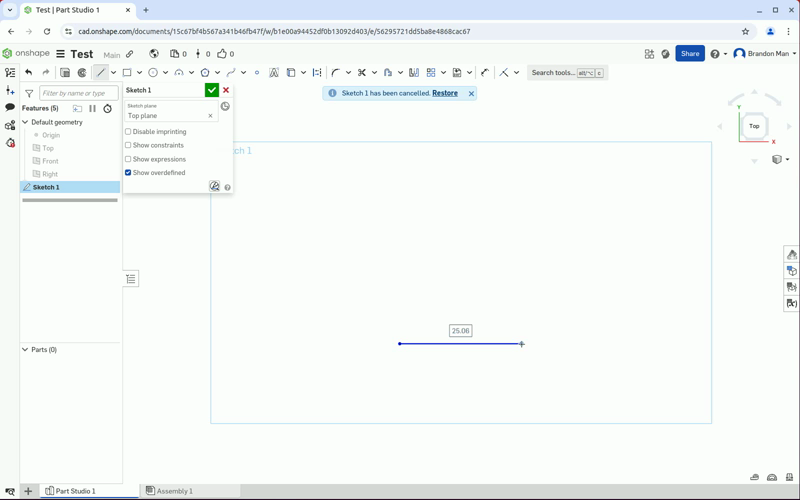
mouse_move(521, 222)
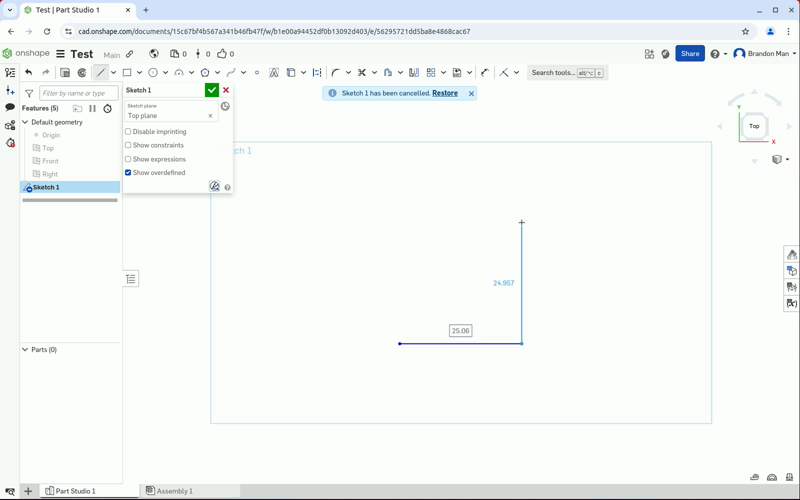
click(521, 222)
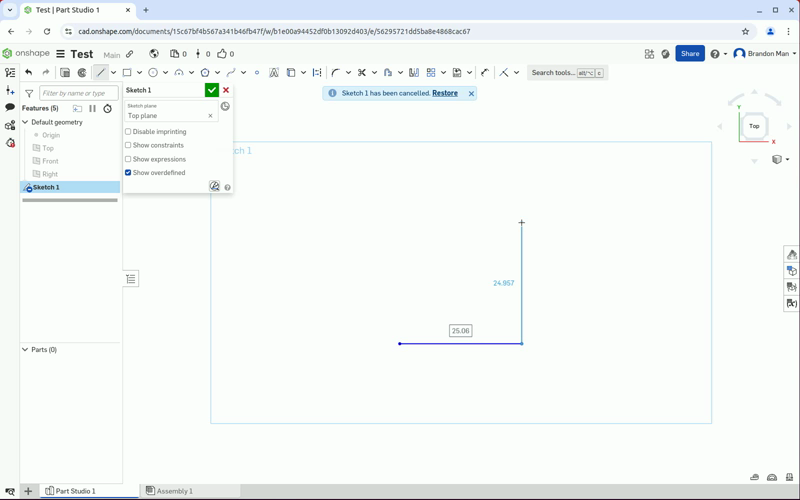
key_up(shift)
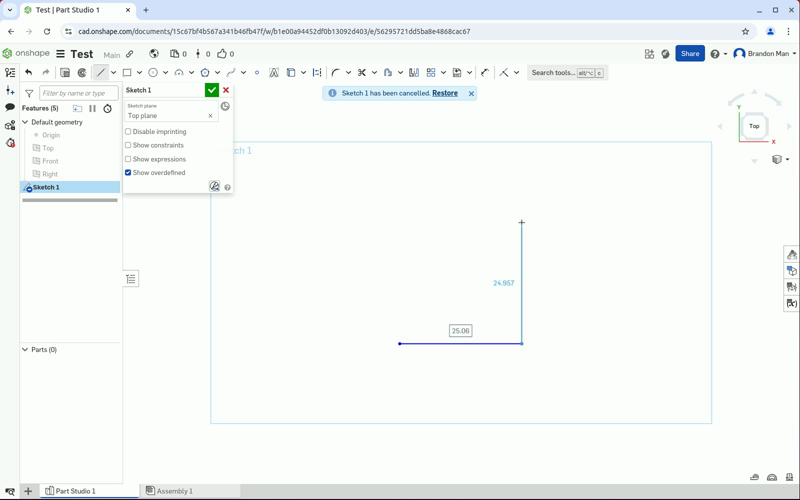
key_down(shift)
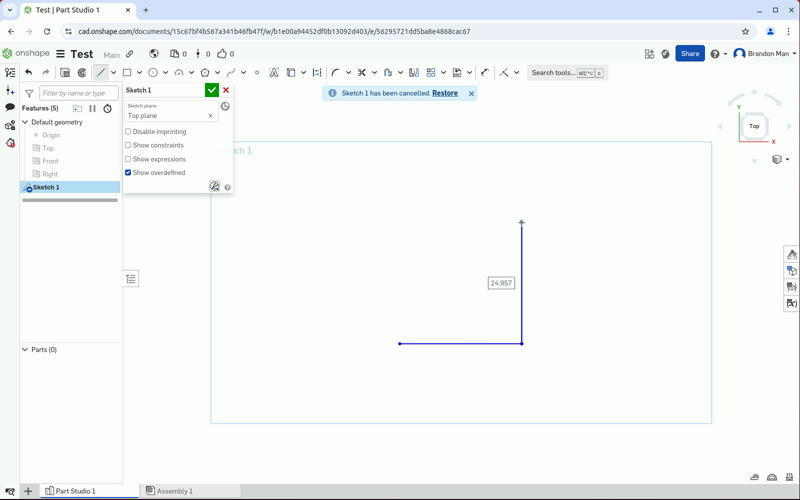
mouse_move(461, 222)
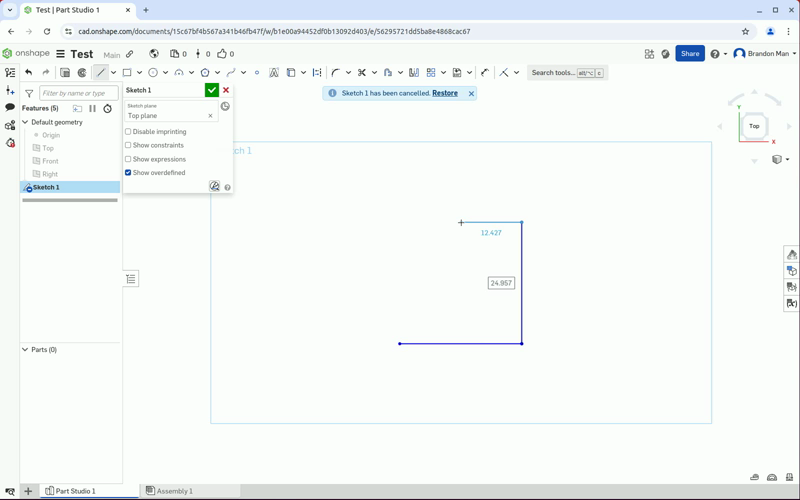
click(461, 222)
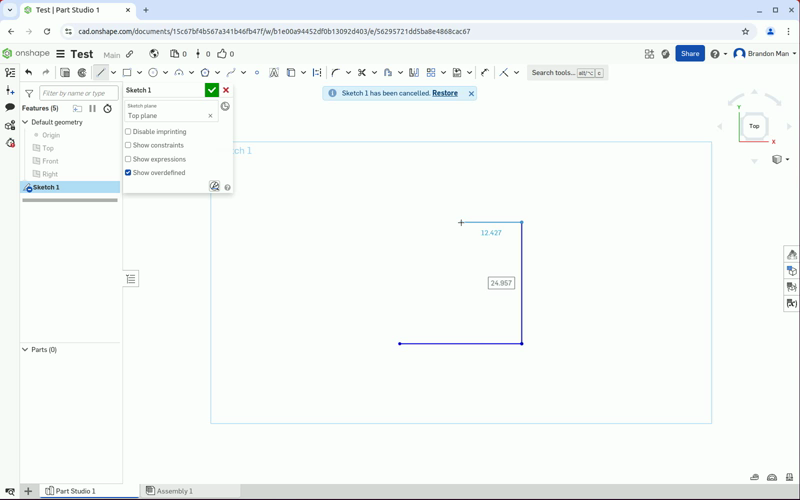
key_up(shift)
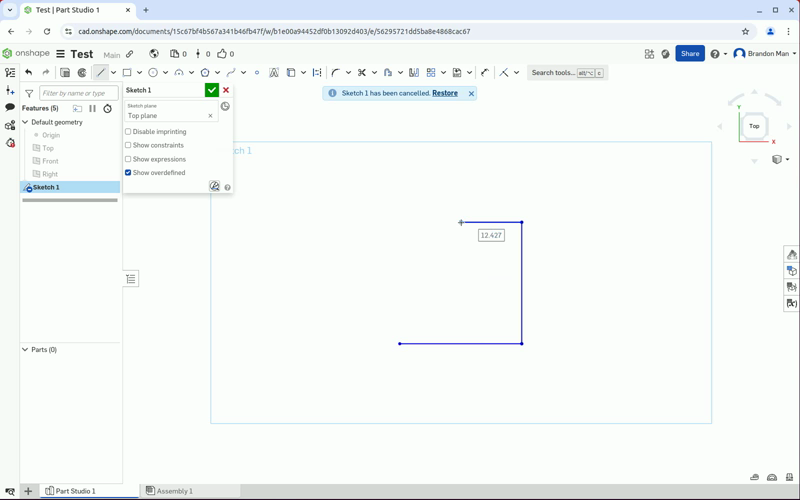
key_down(shift)
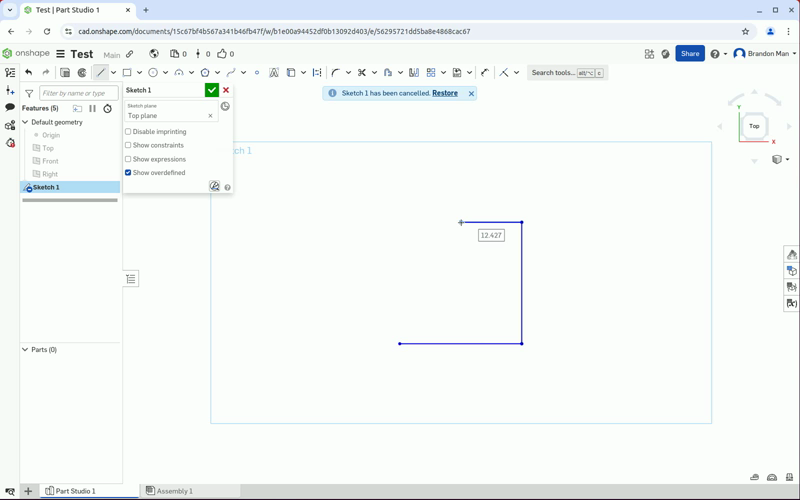
mouse_move(399, 222)
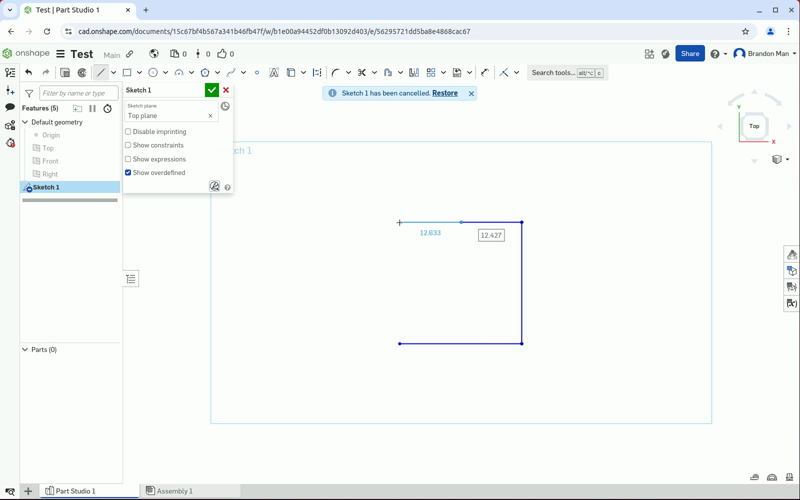
click(399, 222)
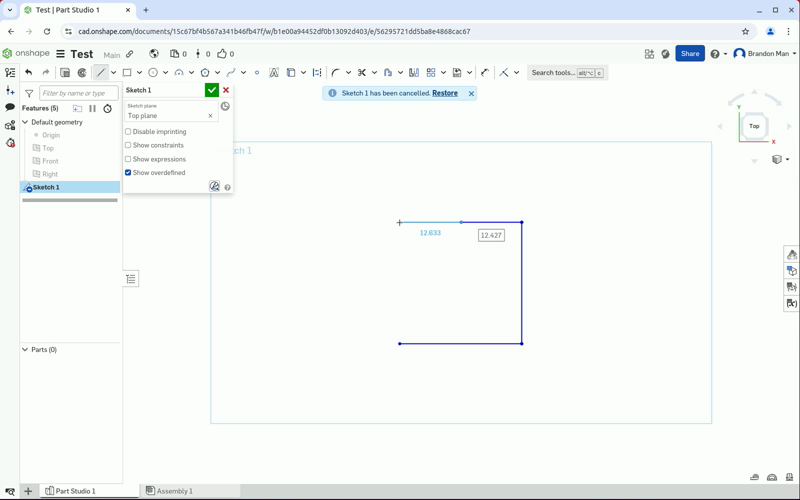
key_up(shift)
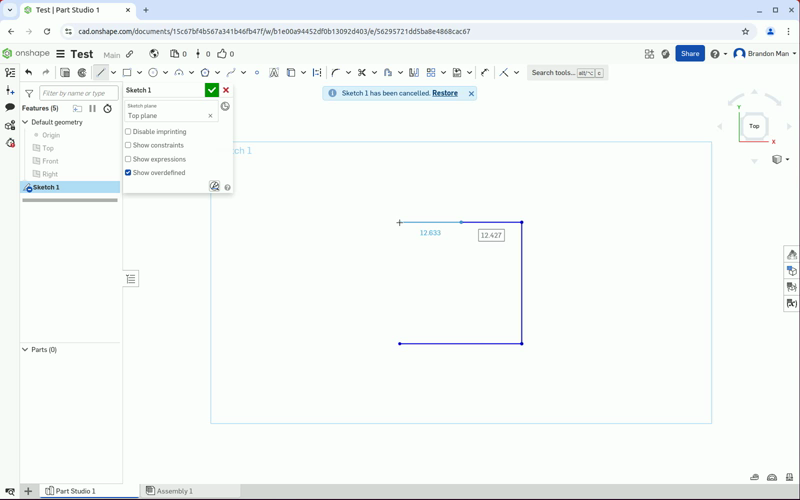
key_down(shift)
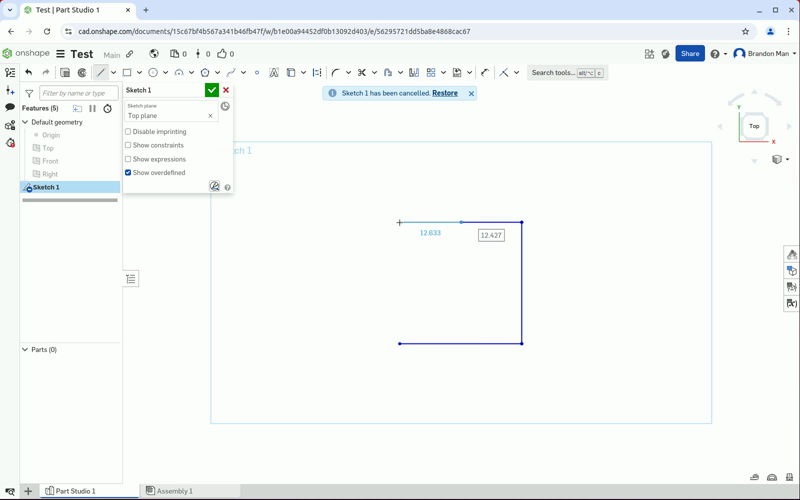
mouse_move(399, 282)
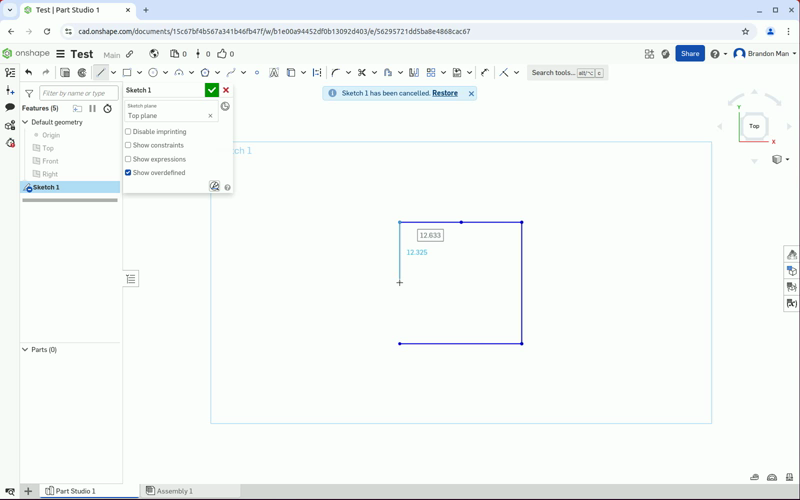
click(399, 282)
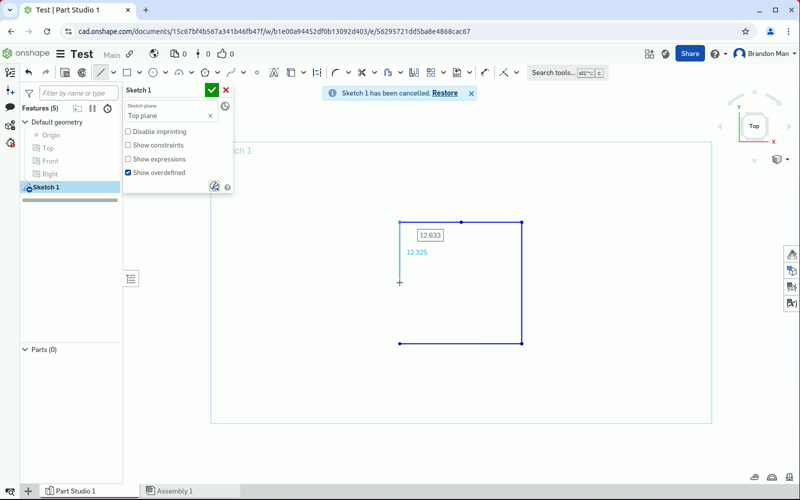
key_up(shift)
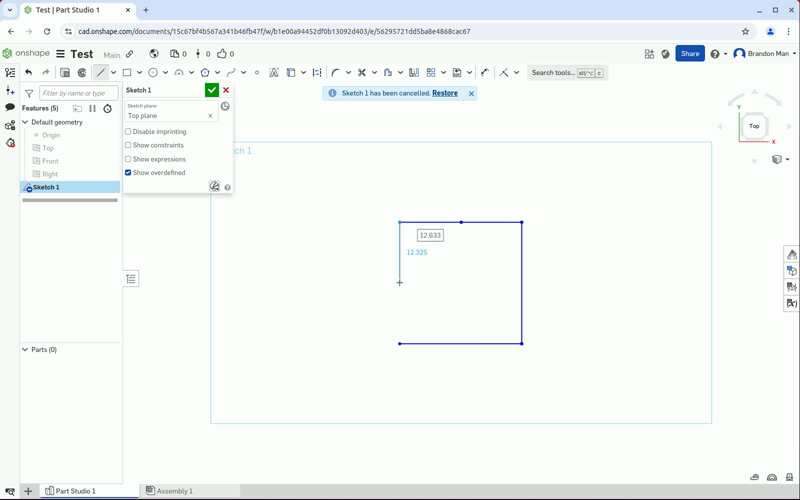
key_down(shift)
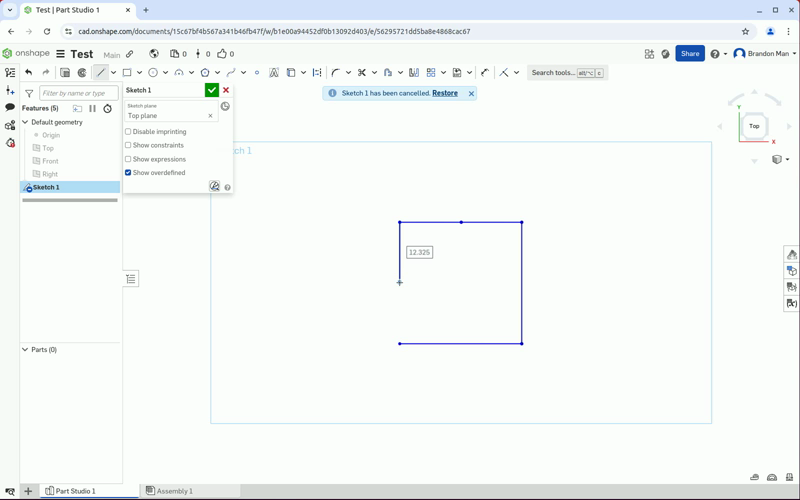
mouse_move(399, 343)
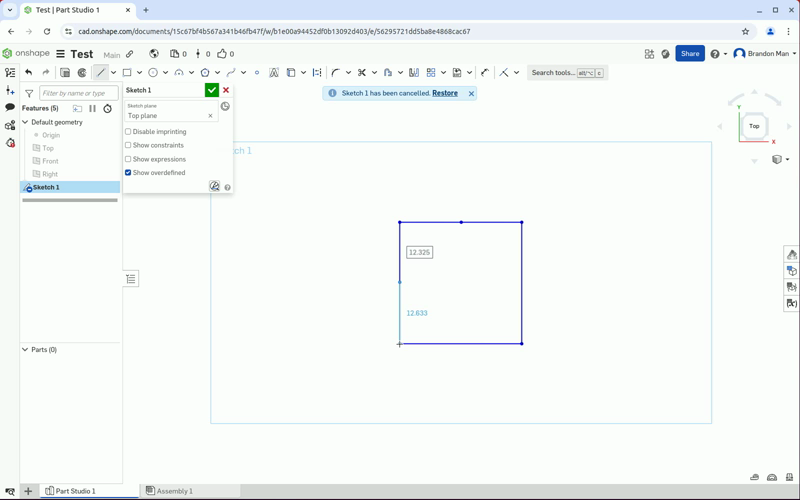
key_up(shift)
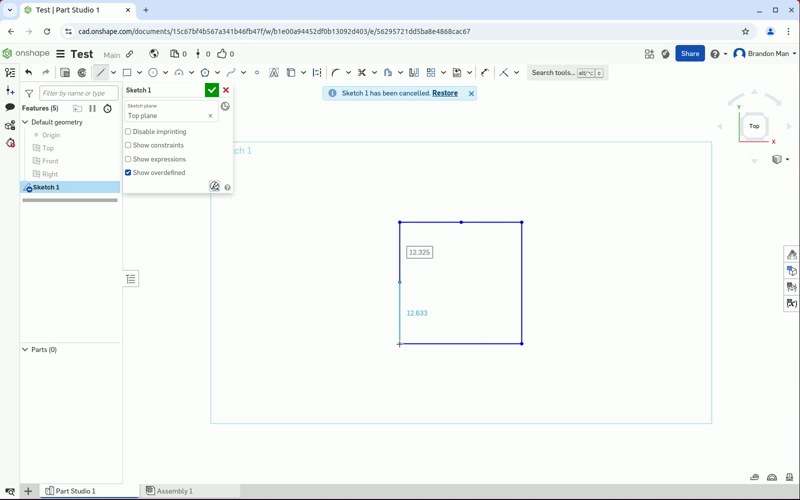
click(399, 343)
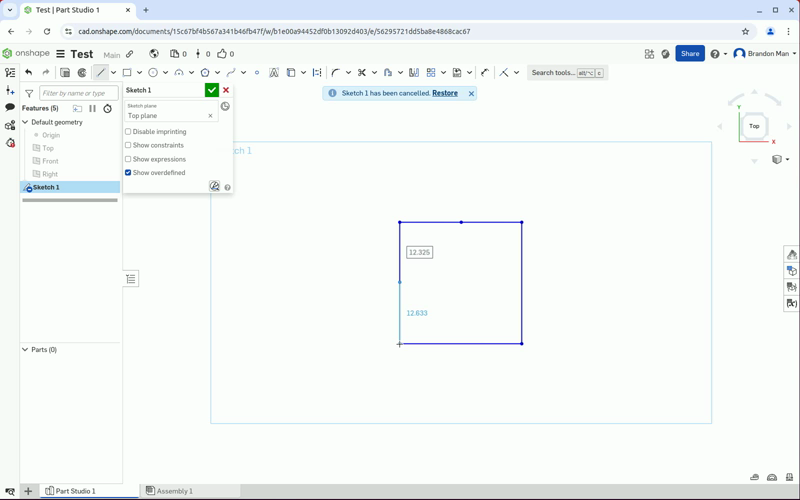
key(esc)
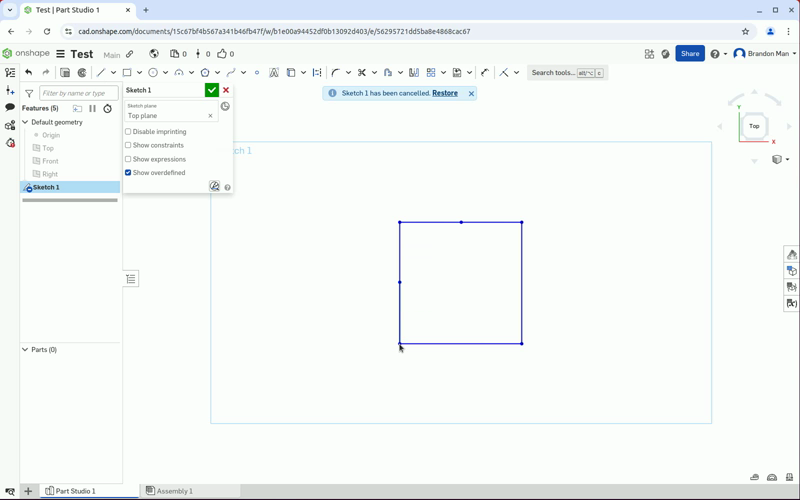
mouse_move(498, 251)
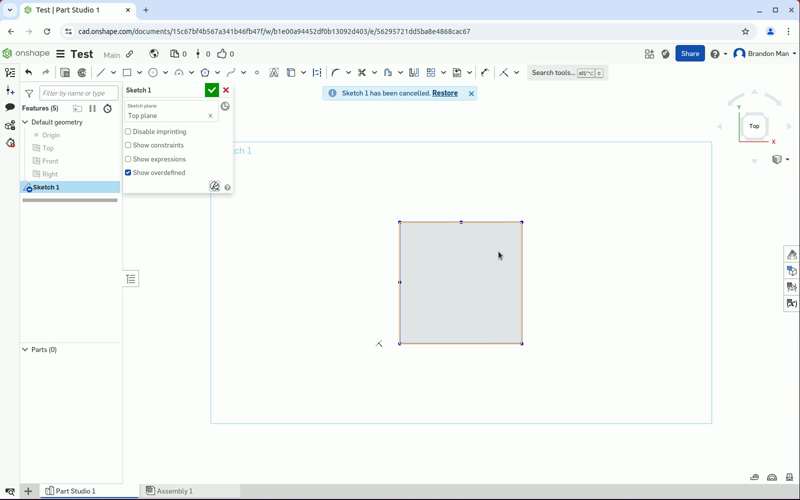
click(498, 251)
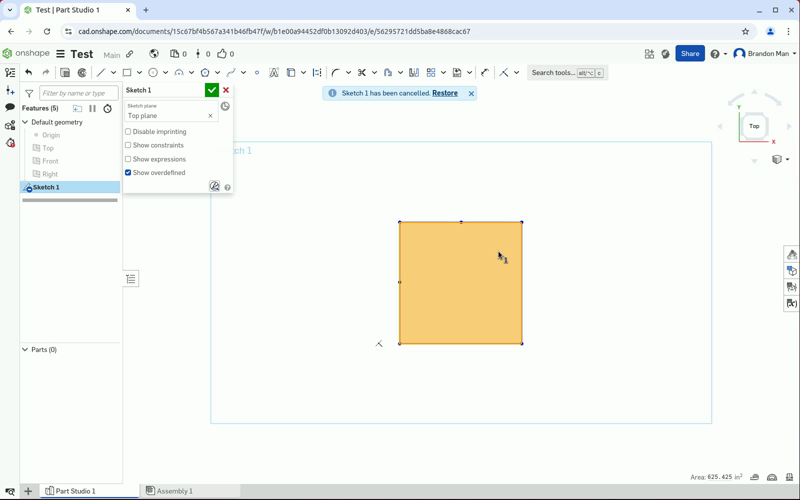
mouse_move(73, 352)
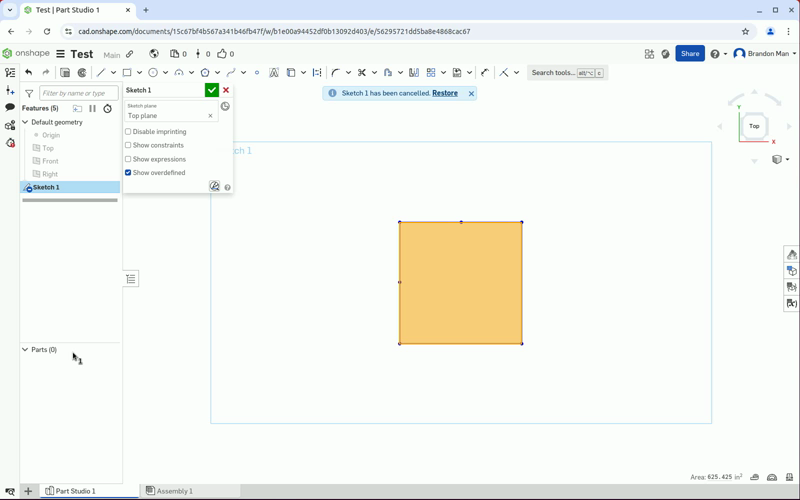
key(shift+y)
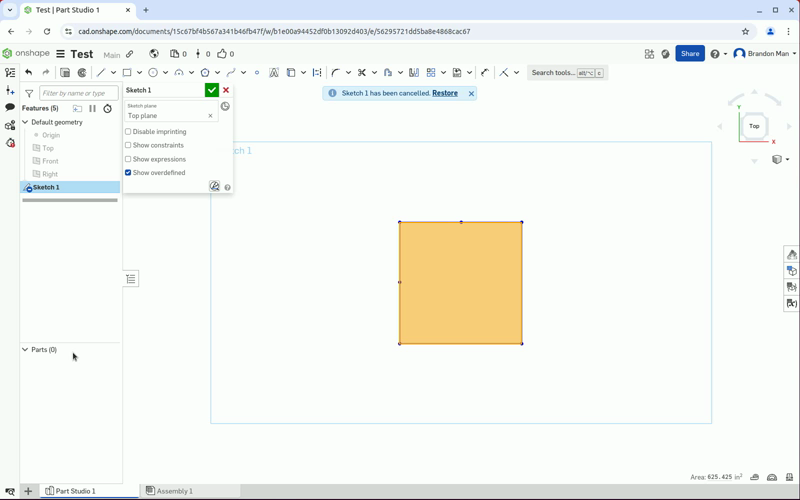
key(shift+e)
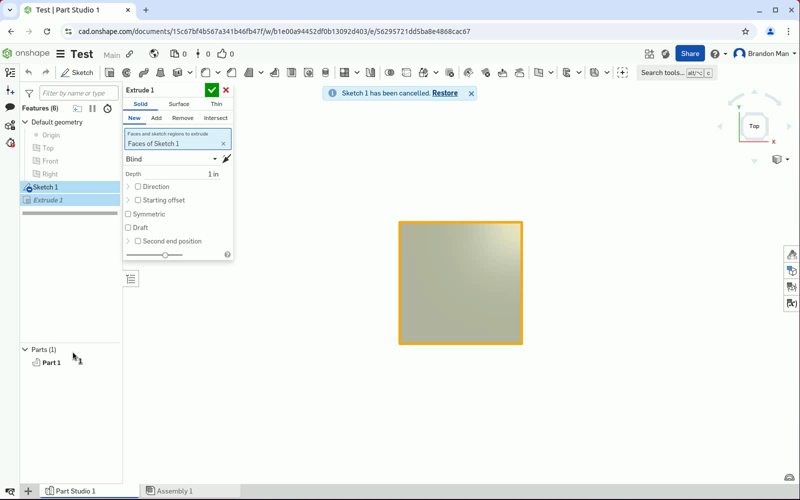
mouse_move(143, 106)
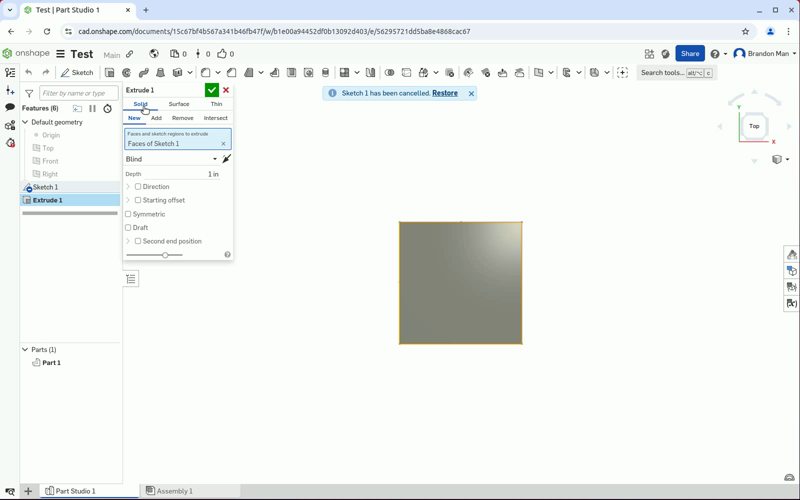
click(143, 106)
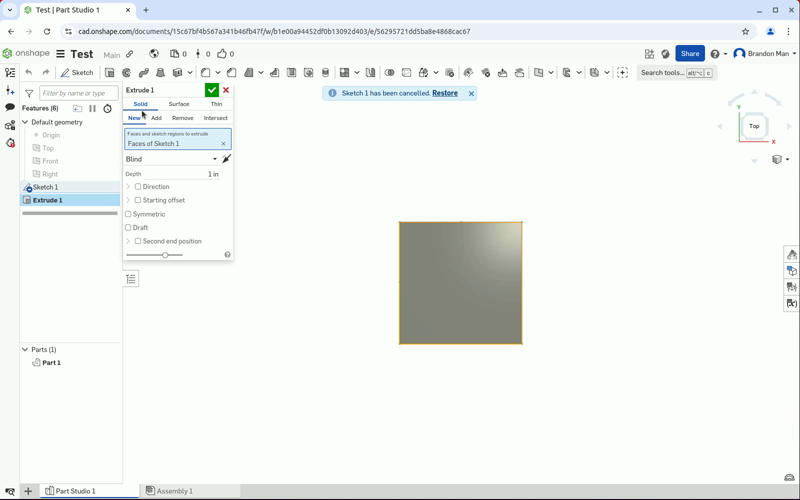
mouse_move(137, 120)
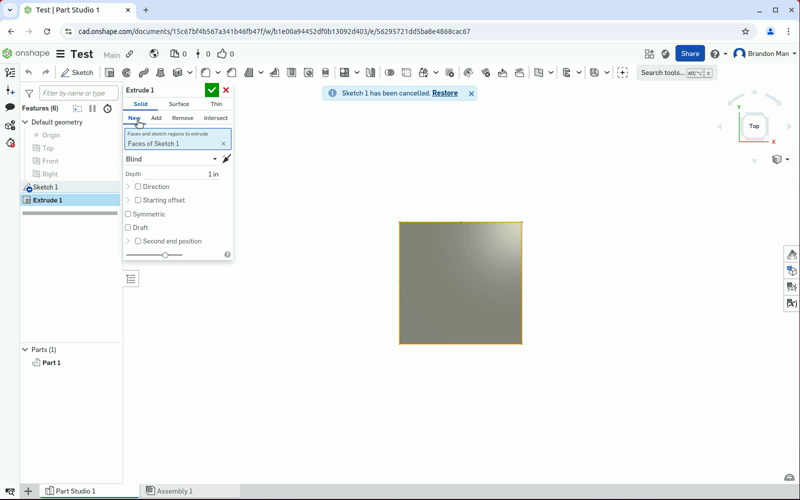
click(137, 120)
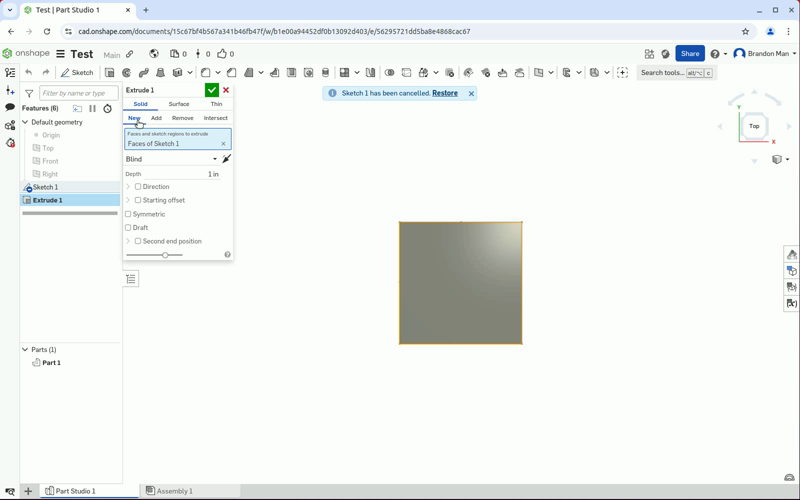
key(tab, 4)
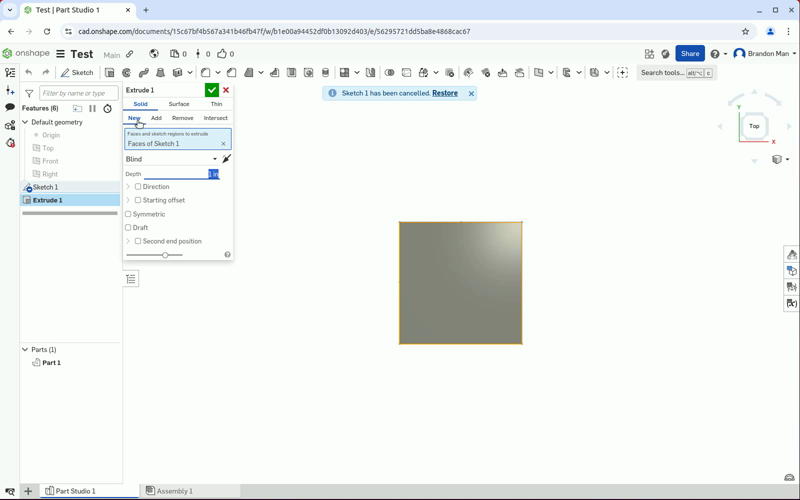
text(3.129)
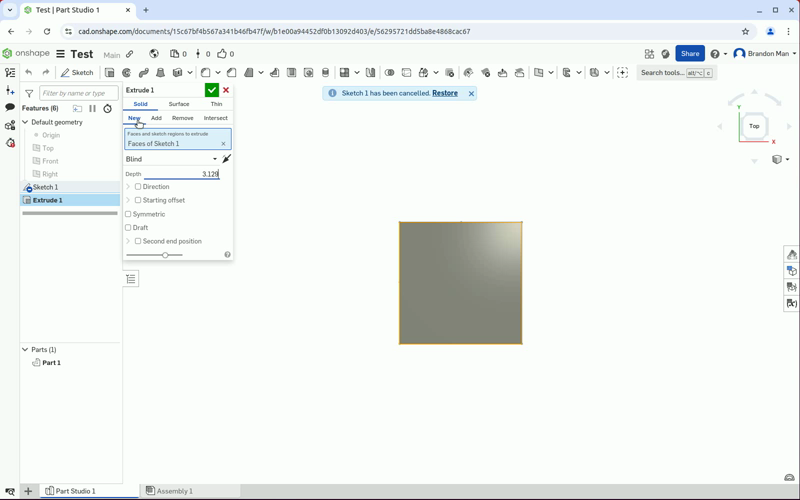
key(enter)
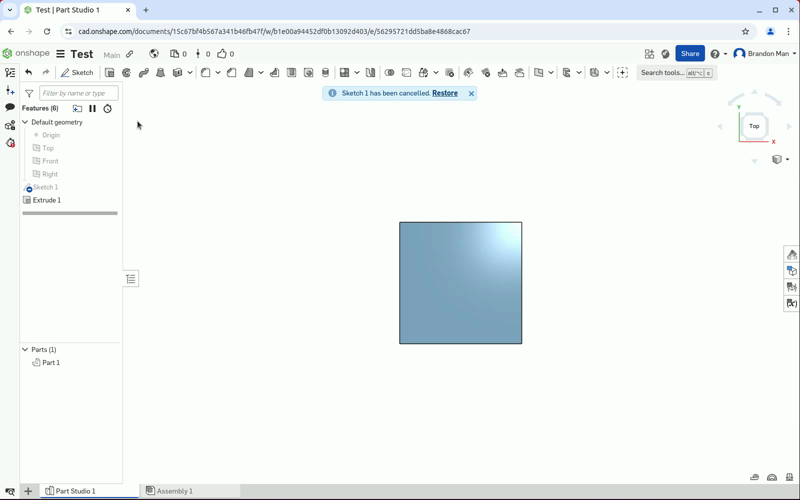
key(shift+h)
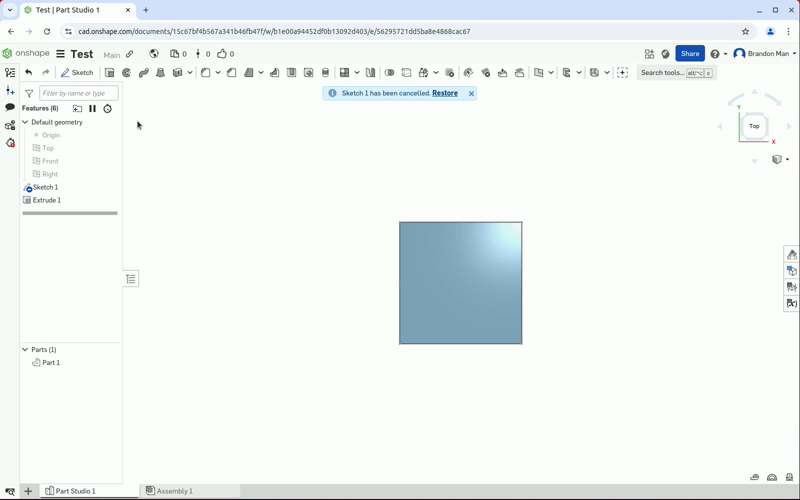
key(shift+h)
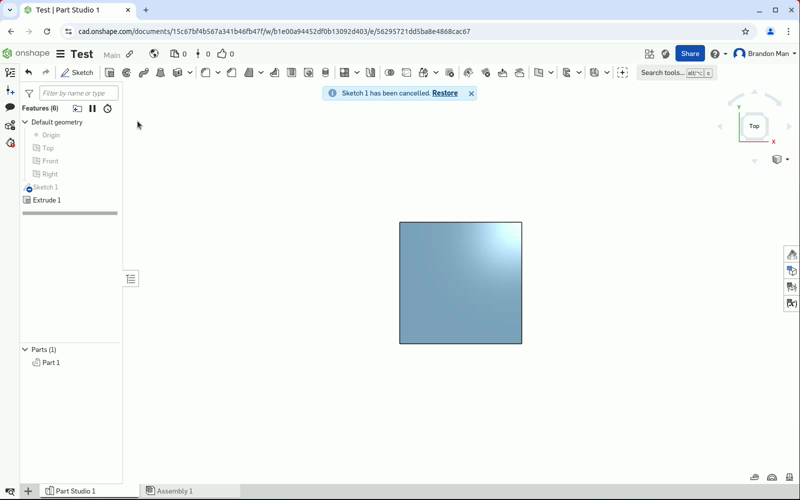
mouse_move(73, 189)
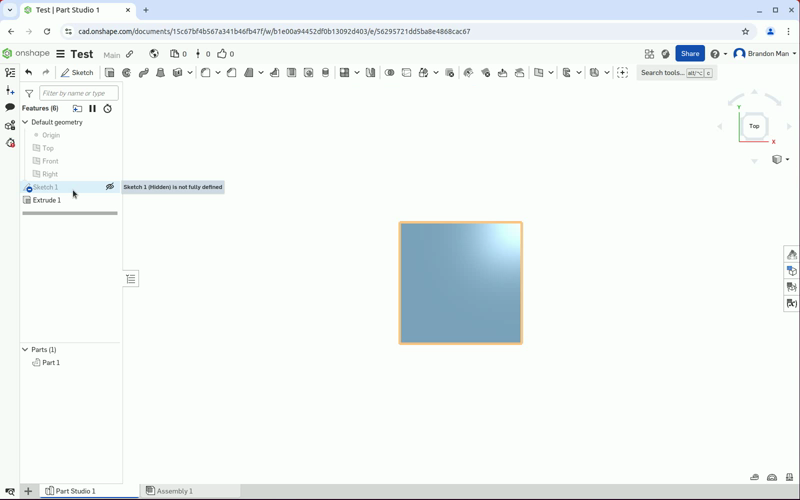
click(73, 189)
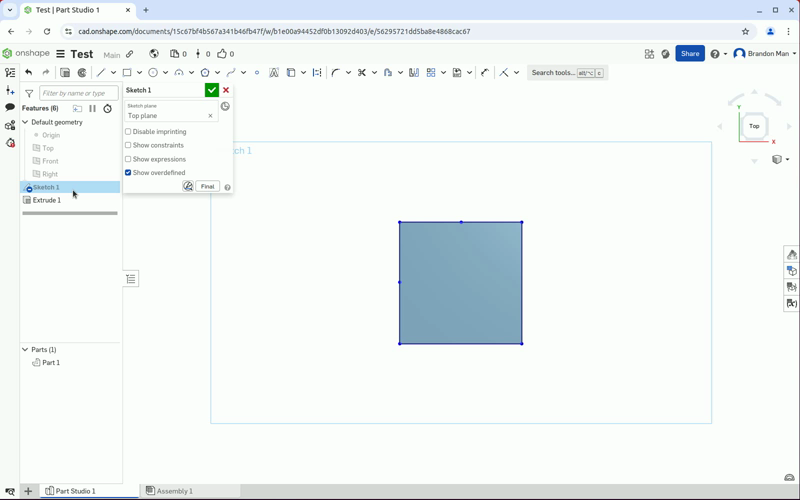
mouse_move(229, 92)
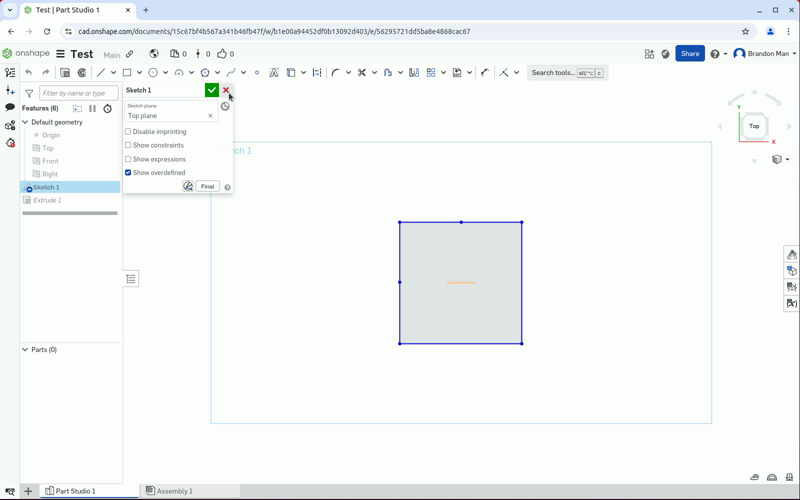
click(229, 92)
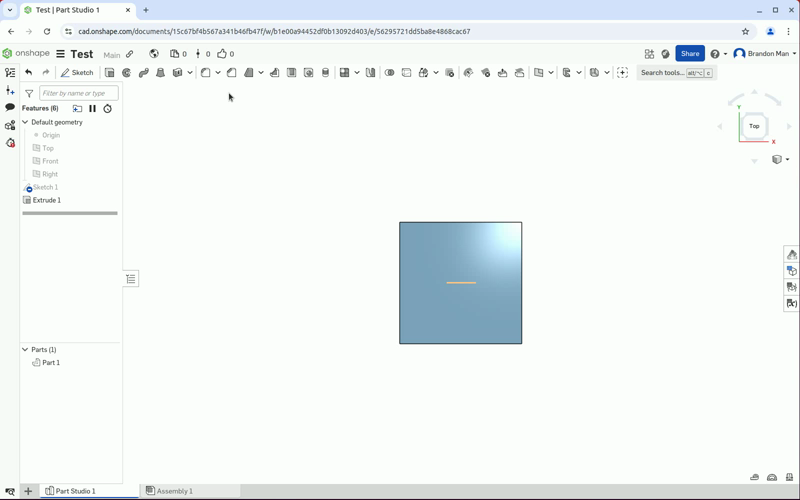
mouse_move(541, 75)
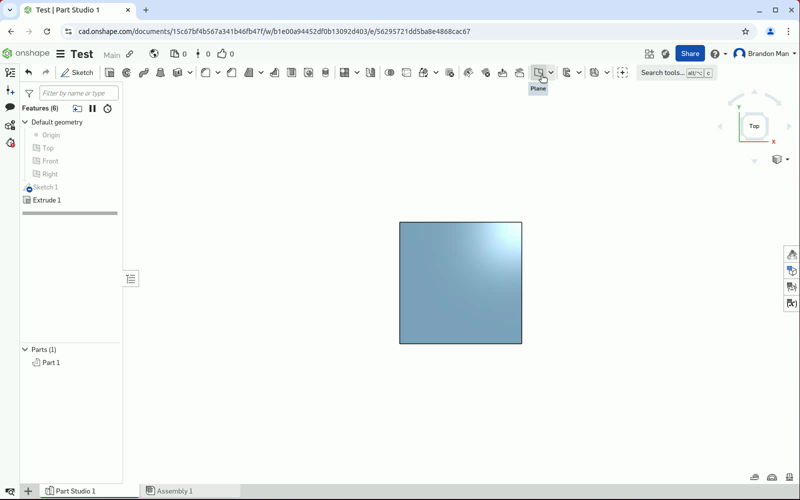
click(541, 75)
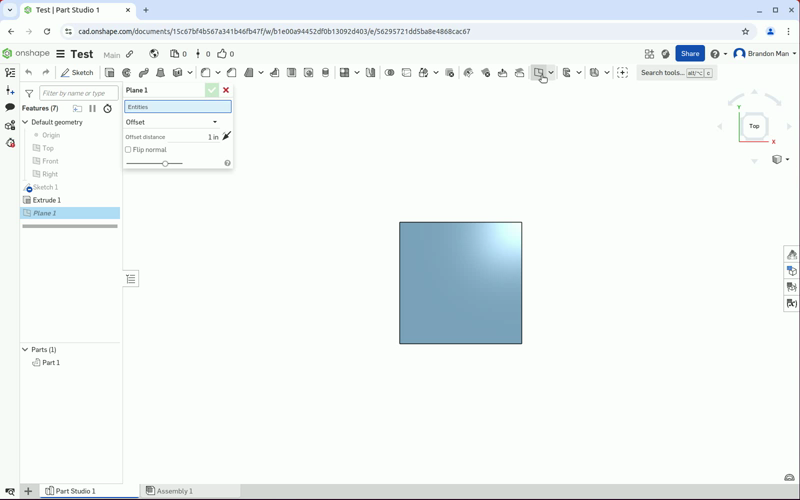
mouse_move(73, 150)
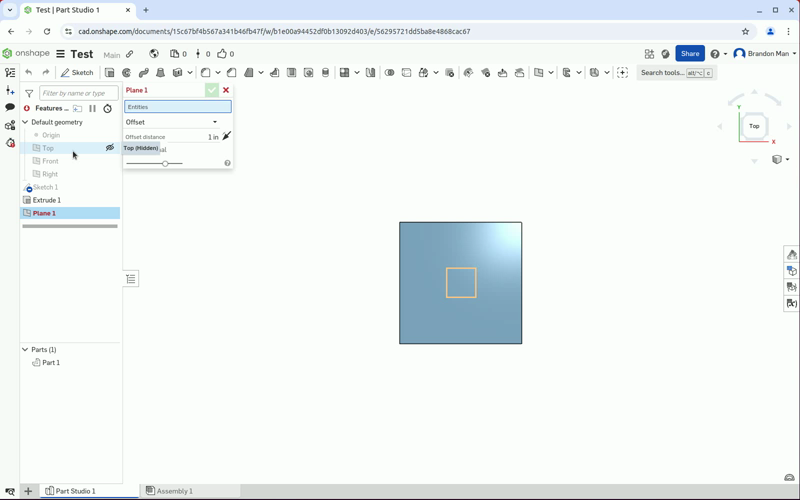
click(73, 150)
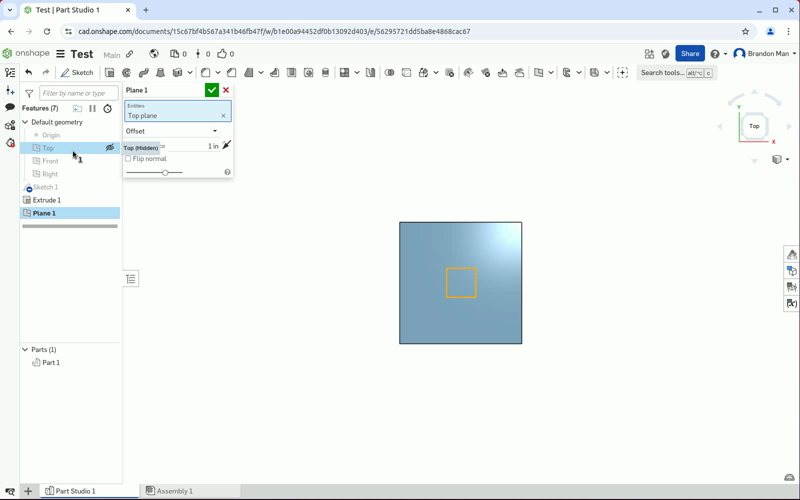
key(tab, 2)
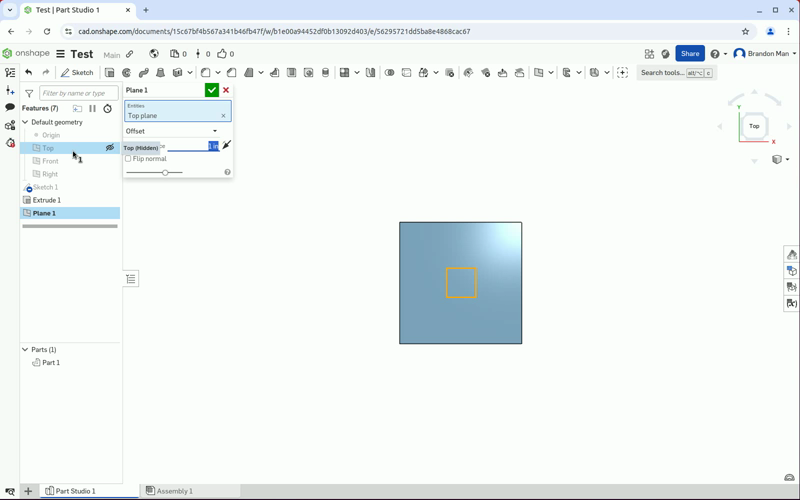
text(3.143)
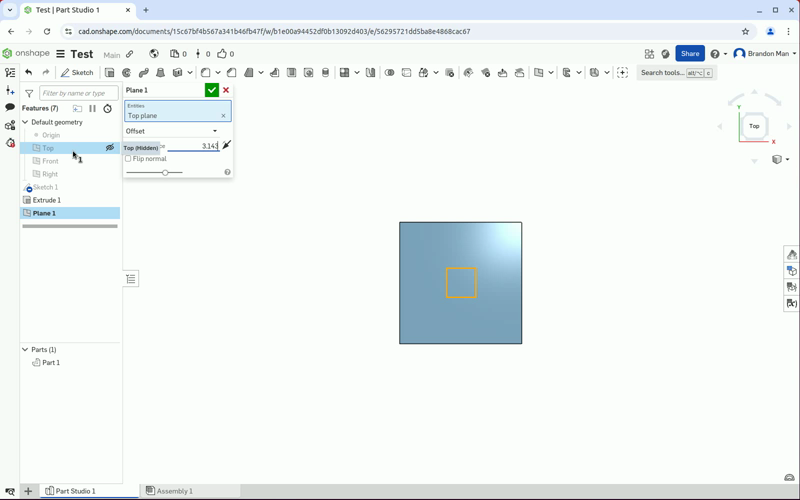
key(enter, 2)
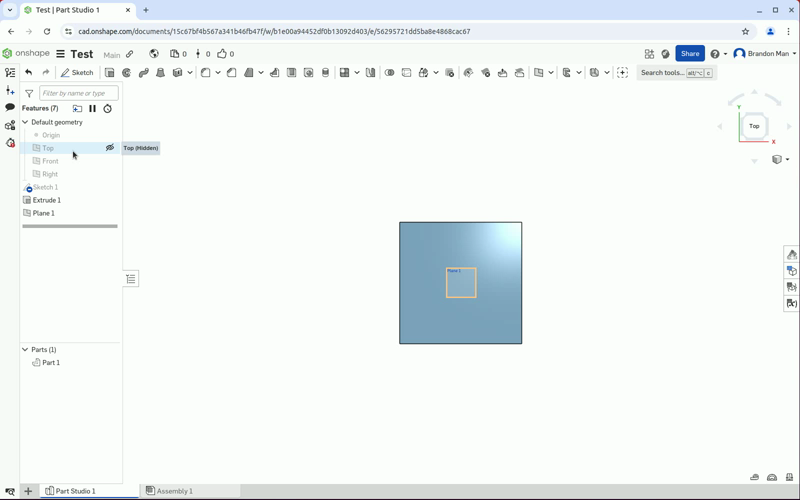
key(shift+s)
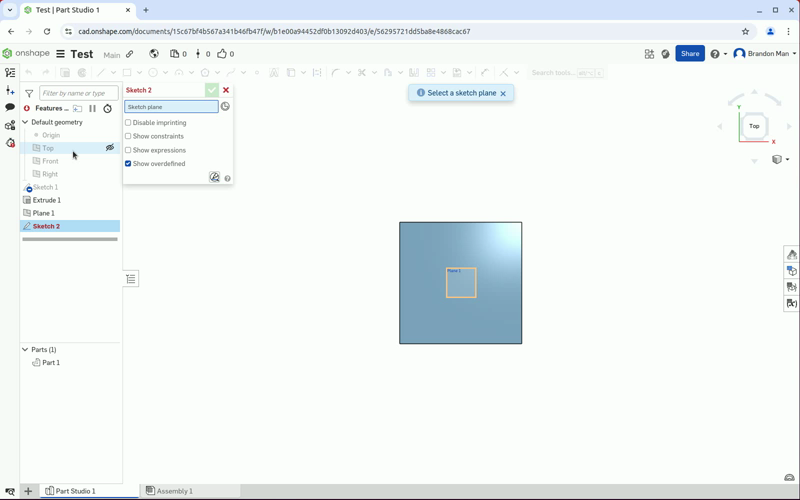
mouse_move(73, 215)
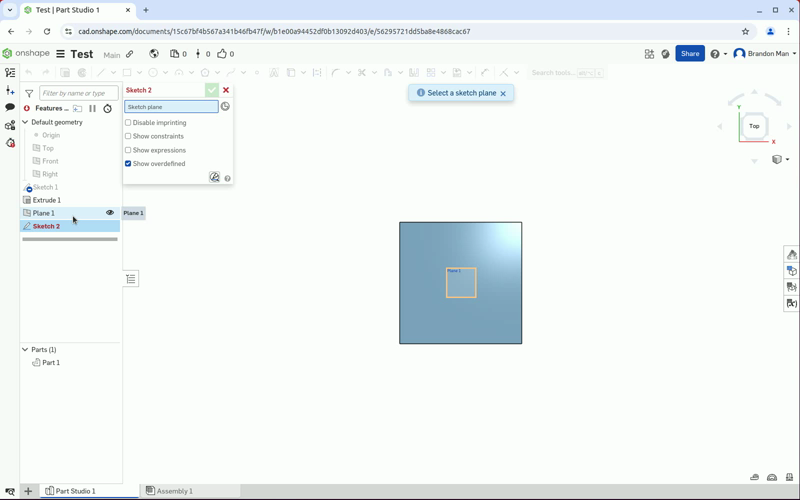
click(73, 215)
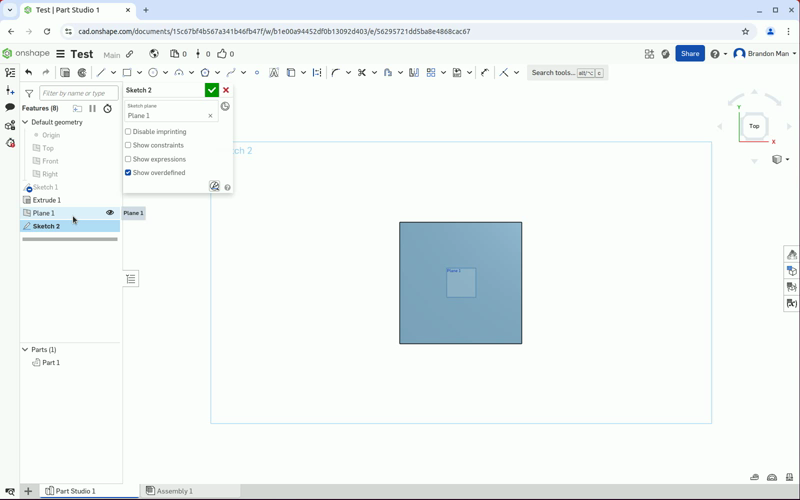
mouse_move(73, 352)
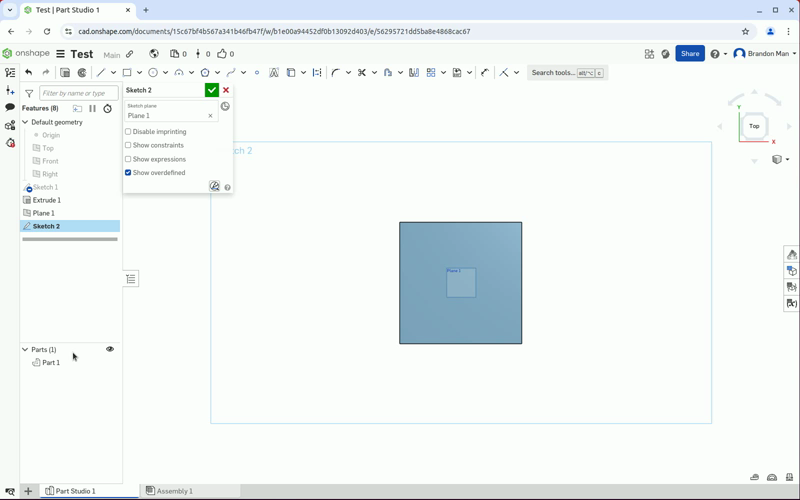
key(y)
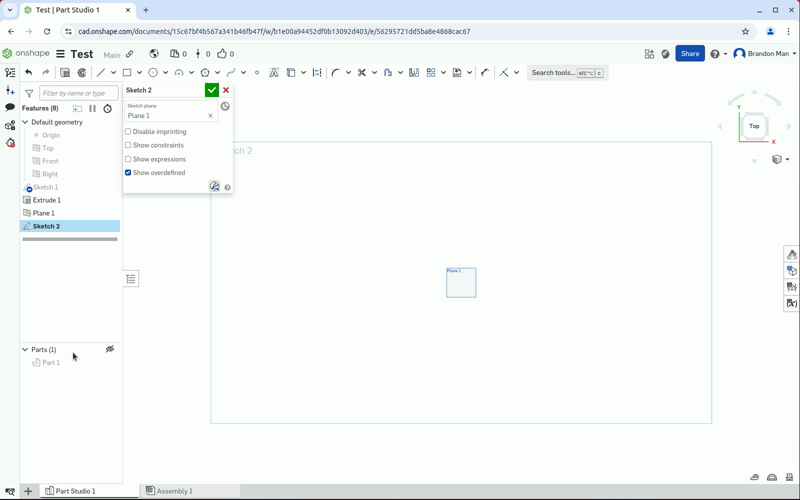
key(c)
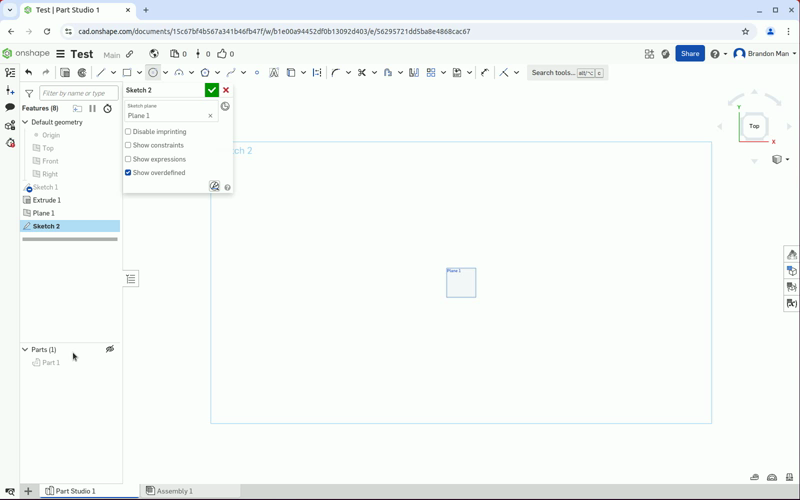
key_down(shift)
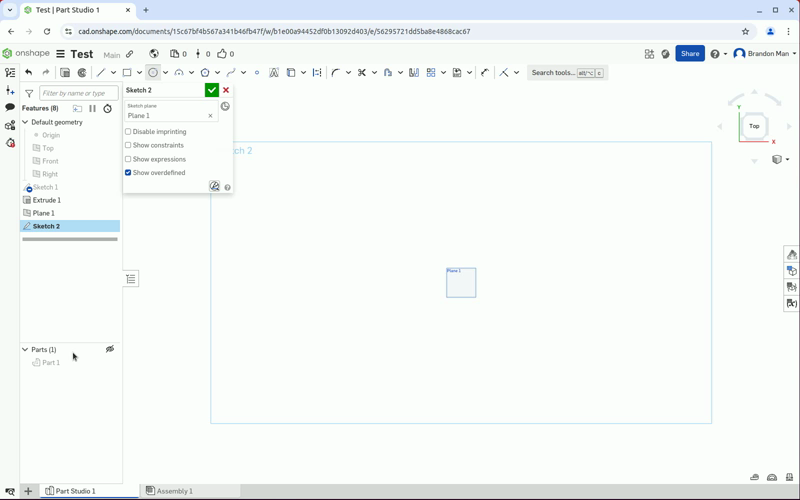
mouse_move(460, 282)
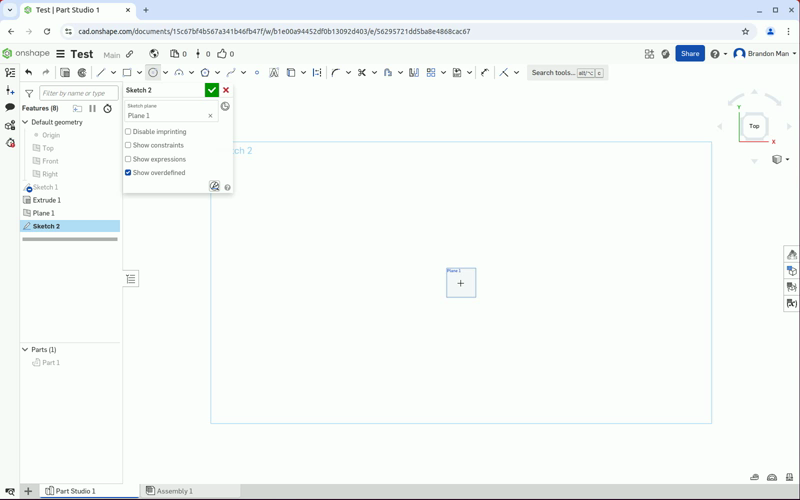
click(460, 282)
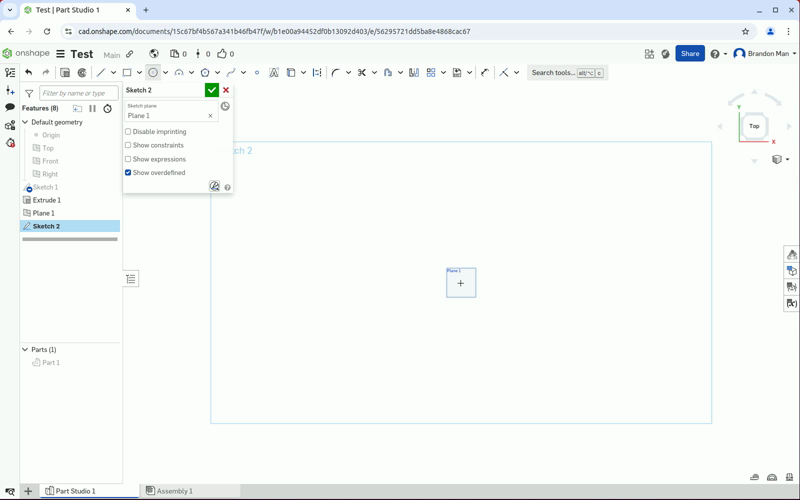
key_up(shift)
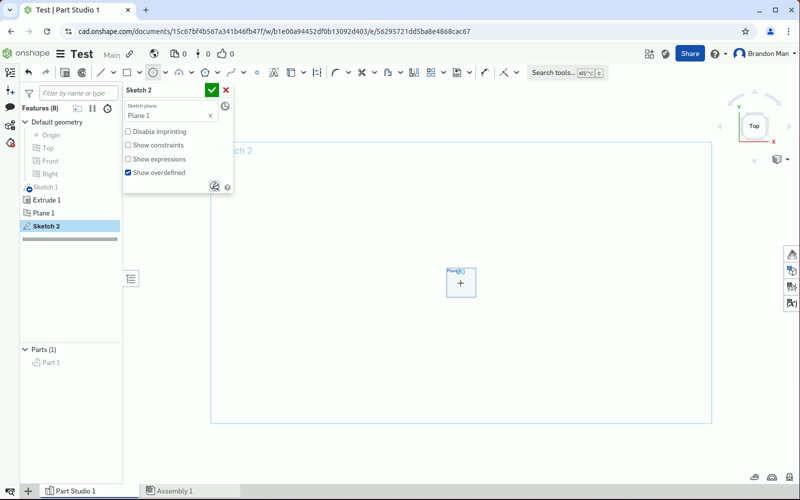
mouse_move(510, 282)
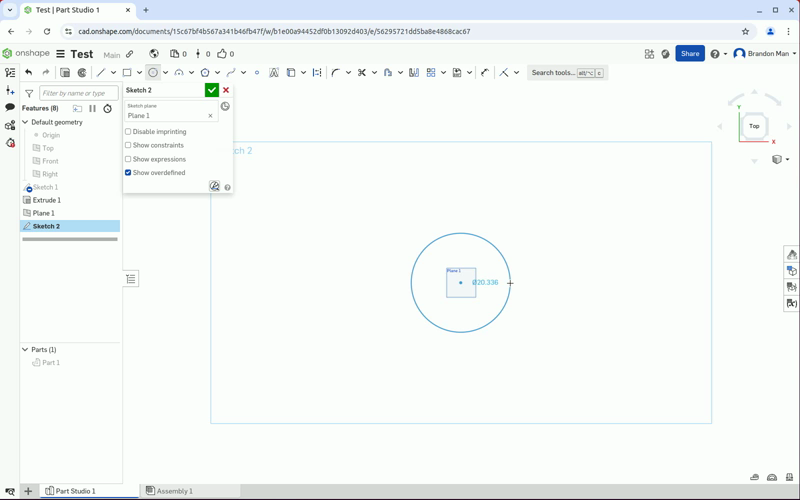
click(510, 282)
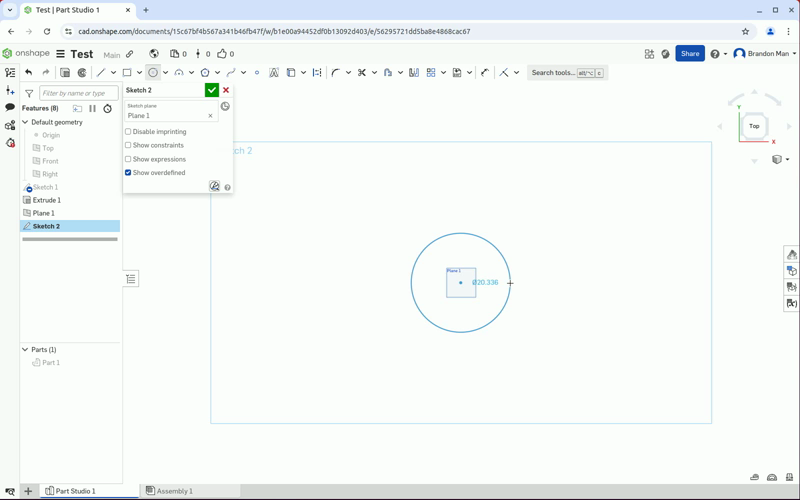
key(esc)
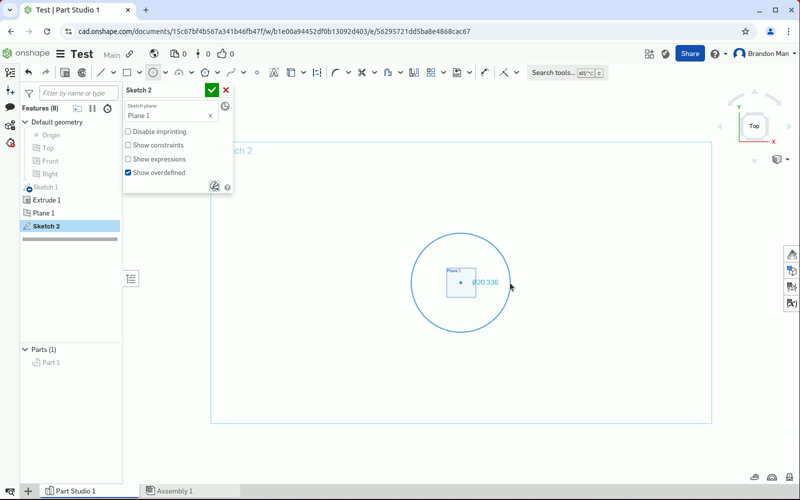
mouse_move(452, 244)
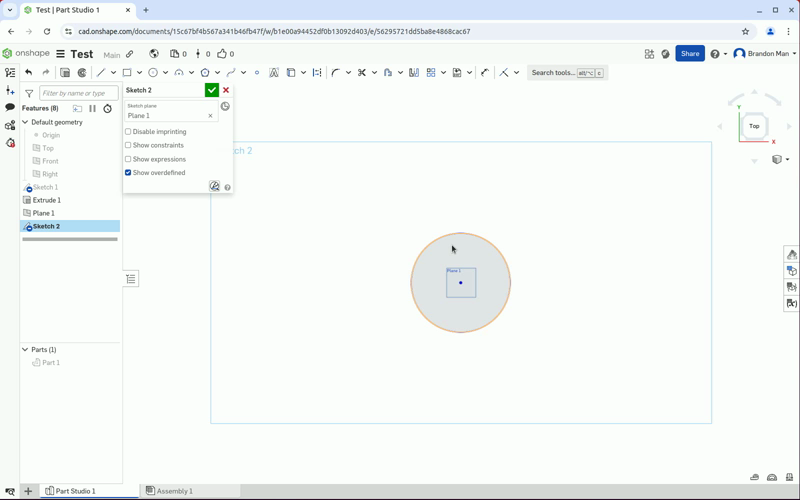
click(452, 244)
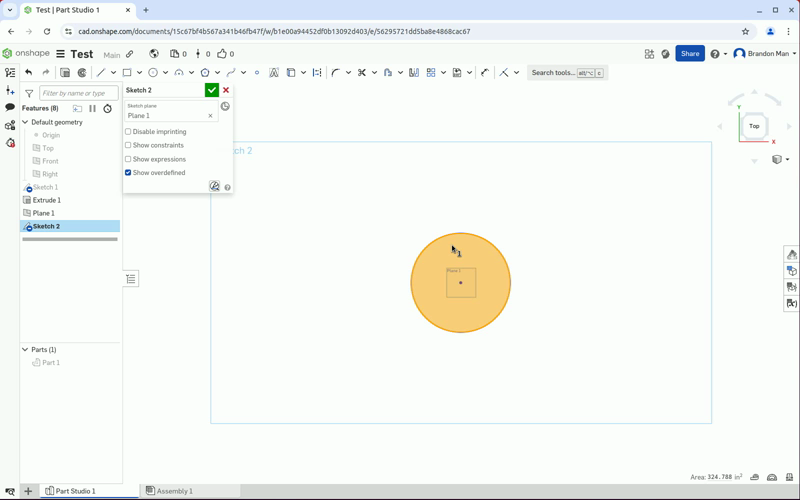
mouse_move(73, 352)
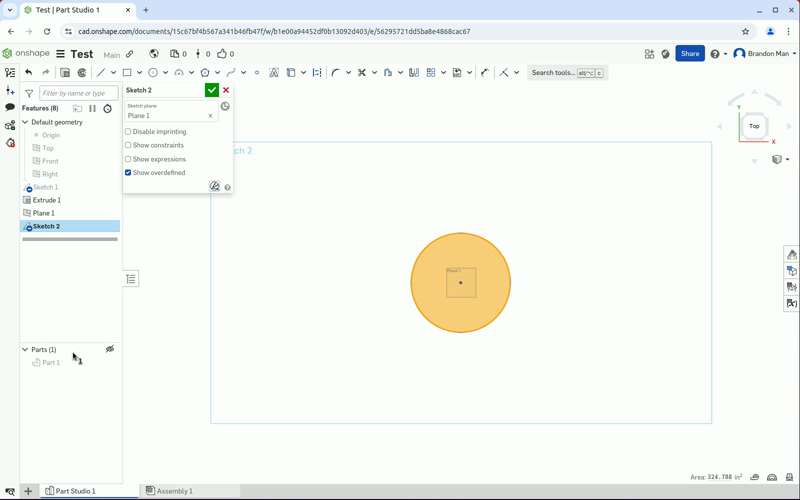
key(shift+y)
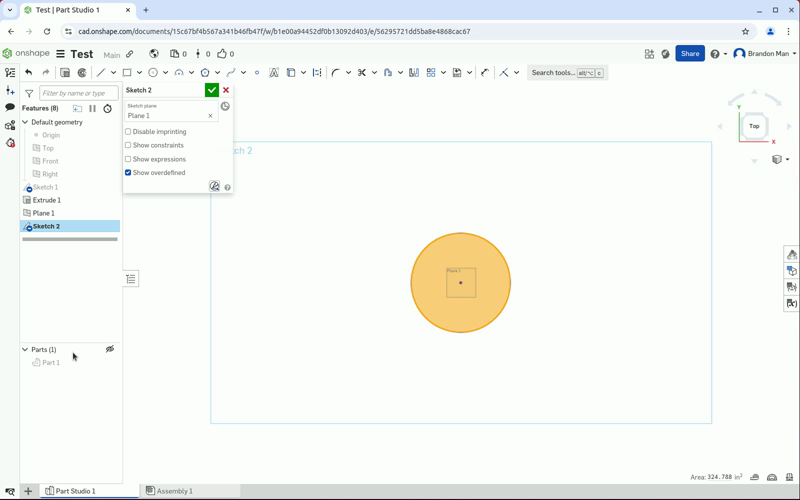
key(shift+e)
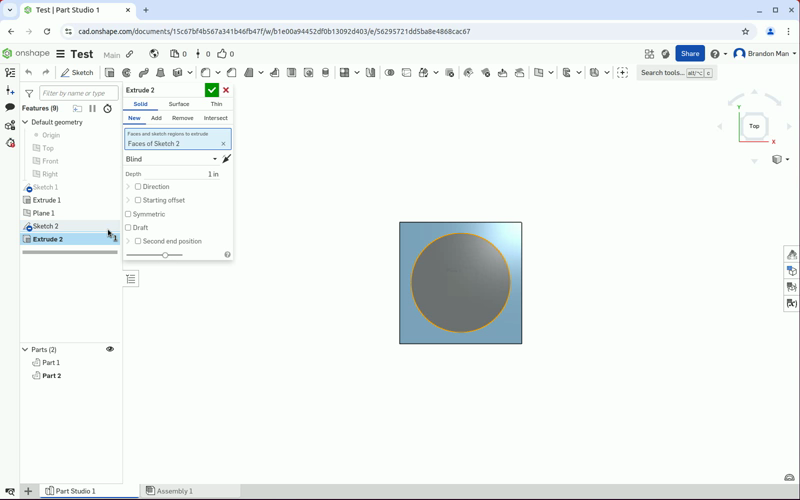
mouse_move(143, 106)
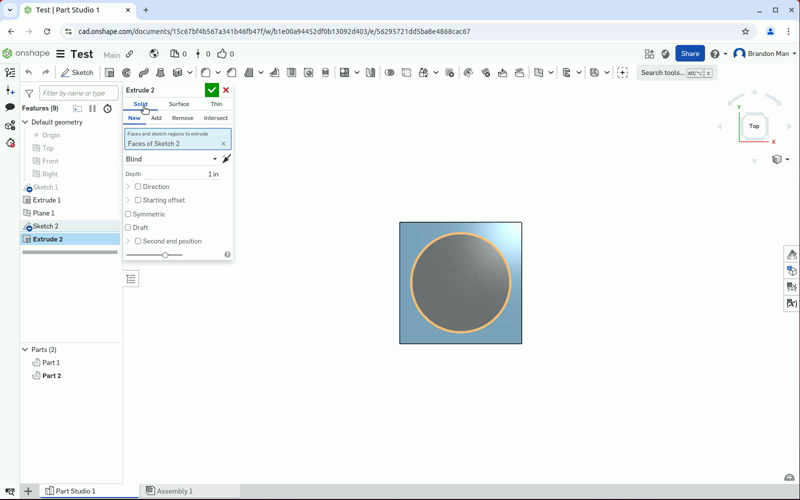
click(143, 106)
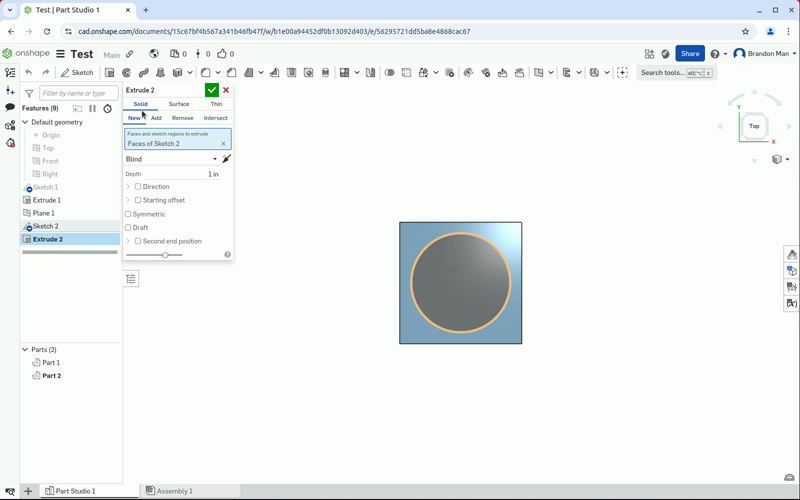
mouse_move(137, 120)
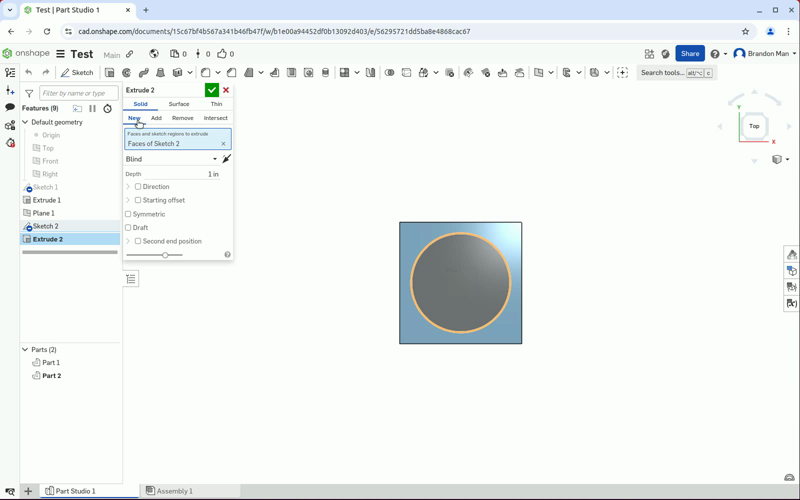
click(137, 120)
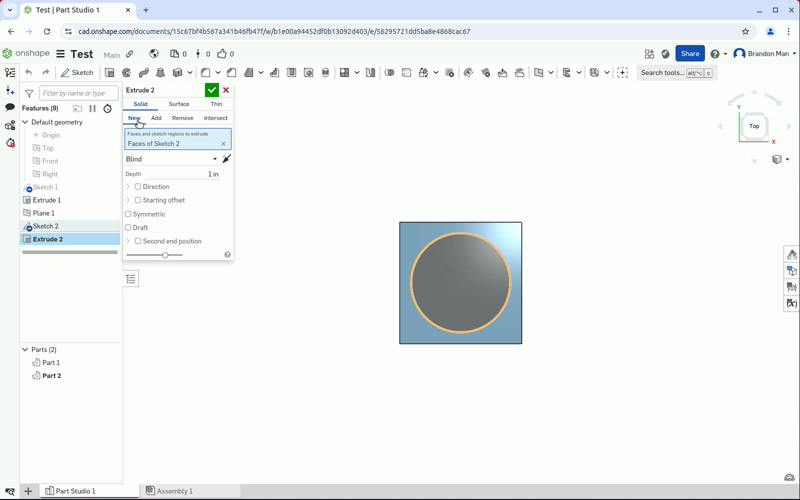
key(tab, 4)
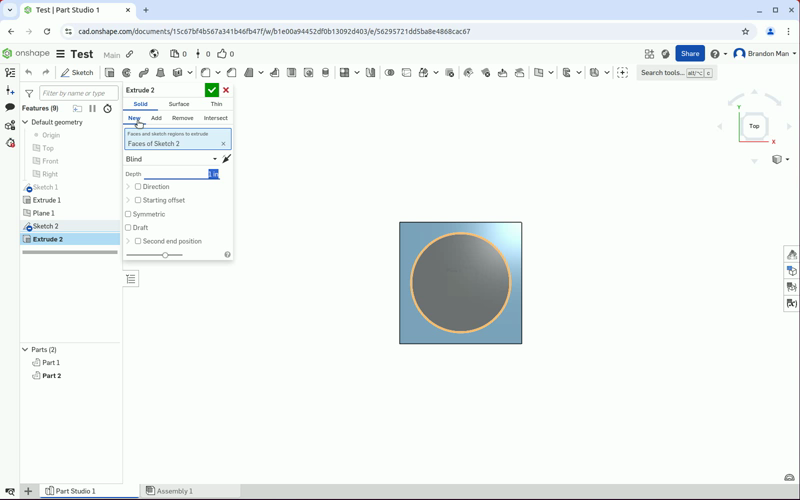
text(19.979)
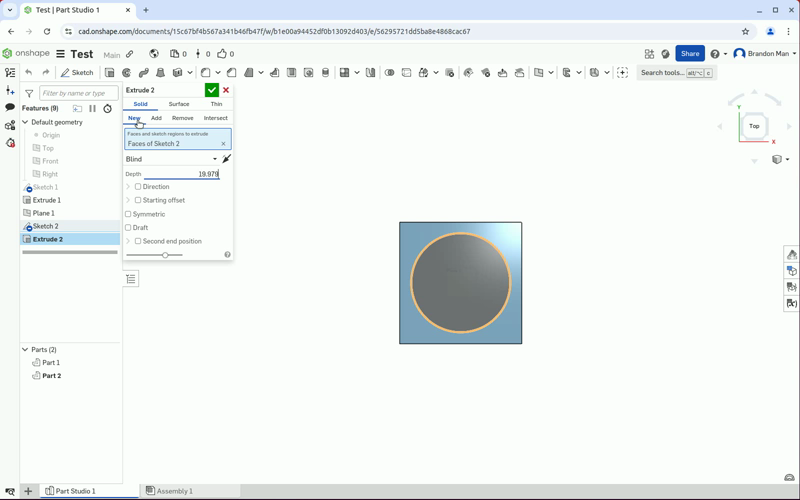
key(enter)
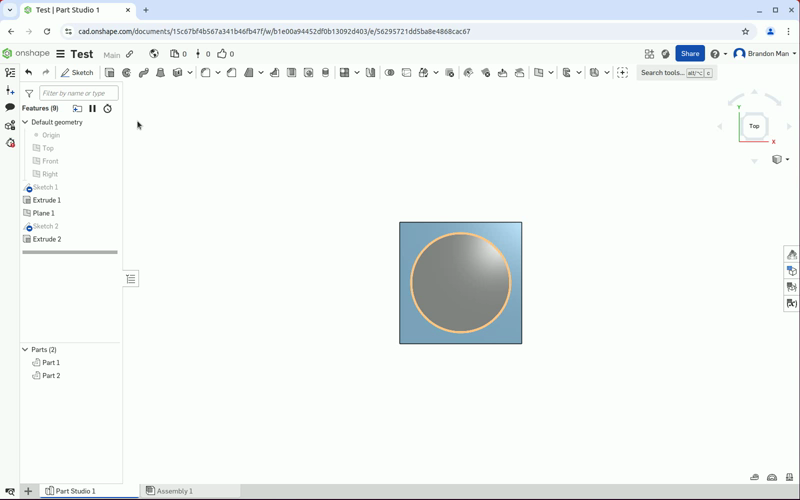
key(shift+h)
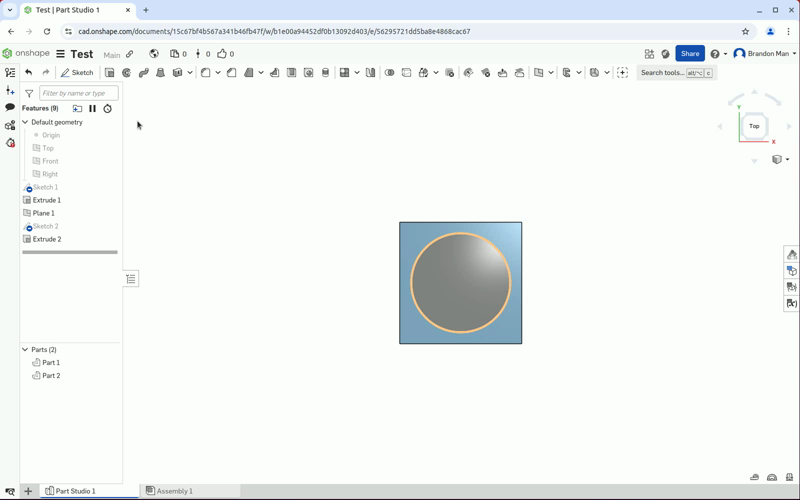
key(shift+h)
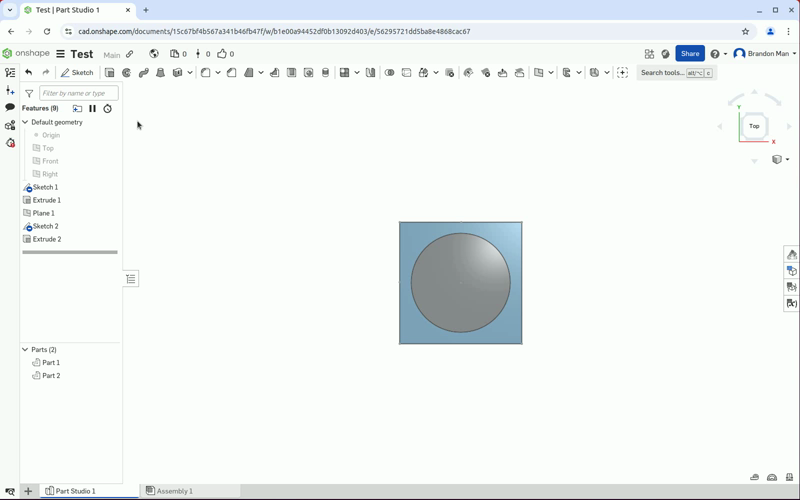
key(shift+7)
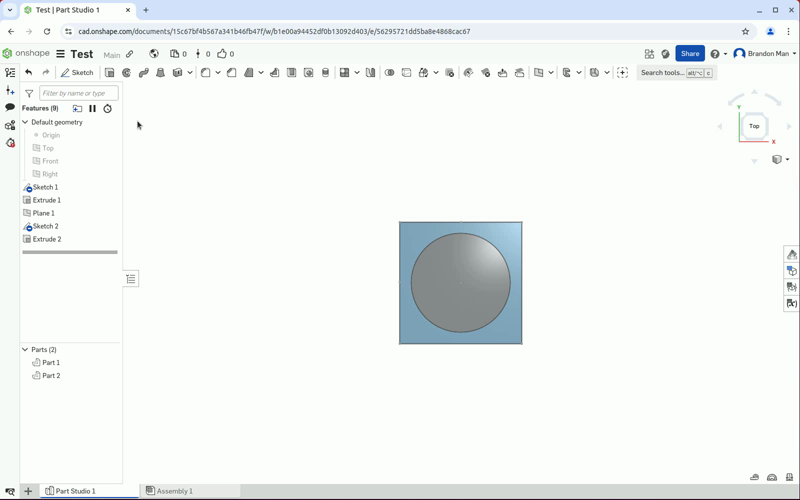
key(up, 3)
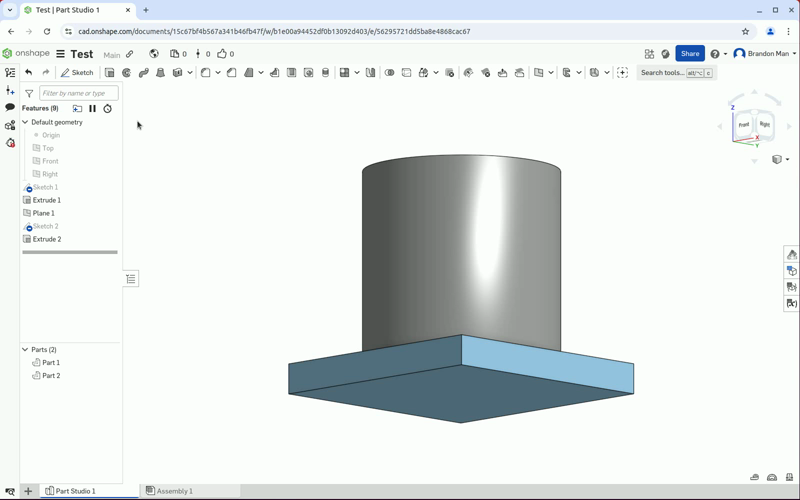
key(left, 3)
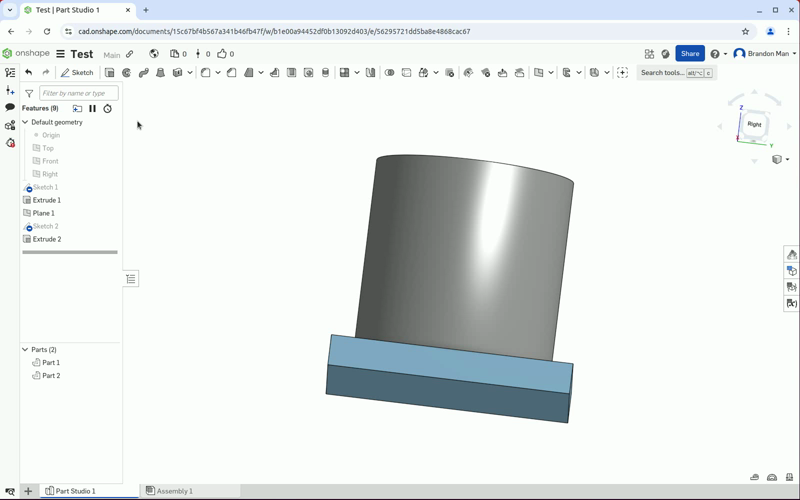
key(right, 3)
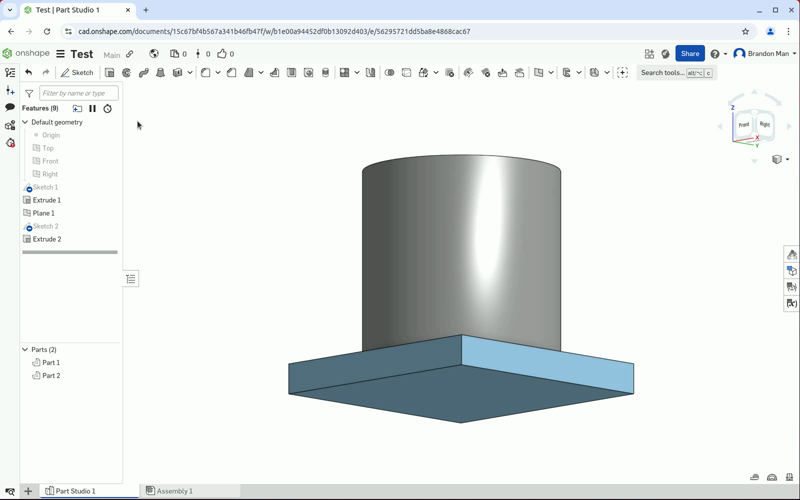
key(down, 3)
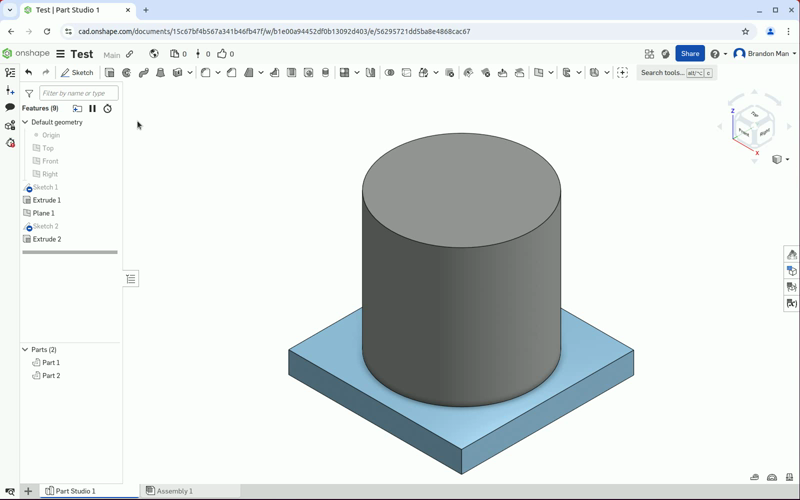
mouse_move(73, 189)
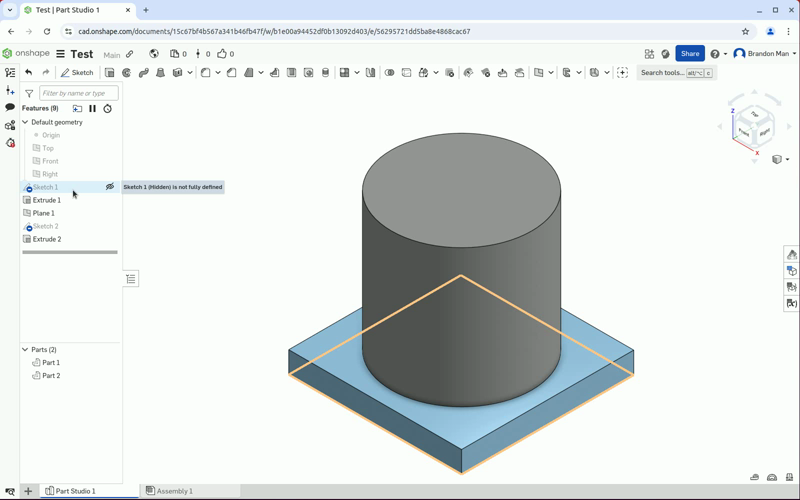
click(73, 189)